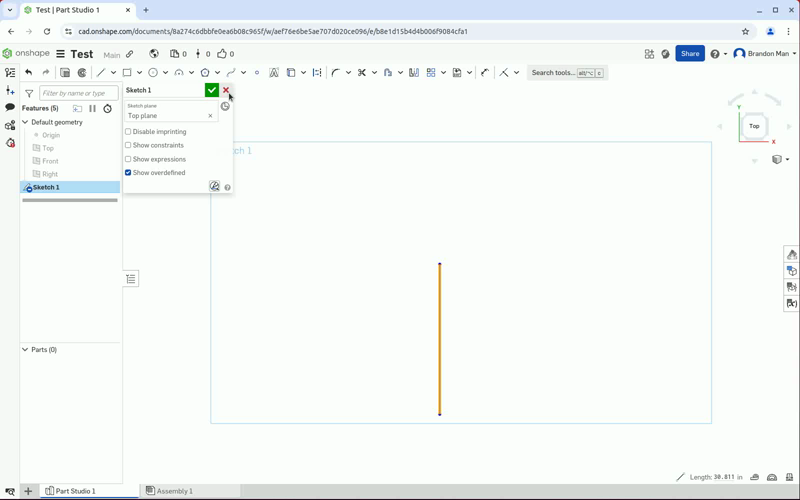
key(shift+h)
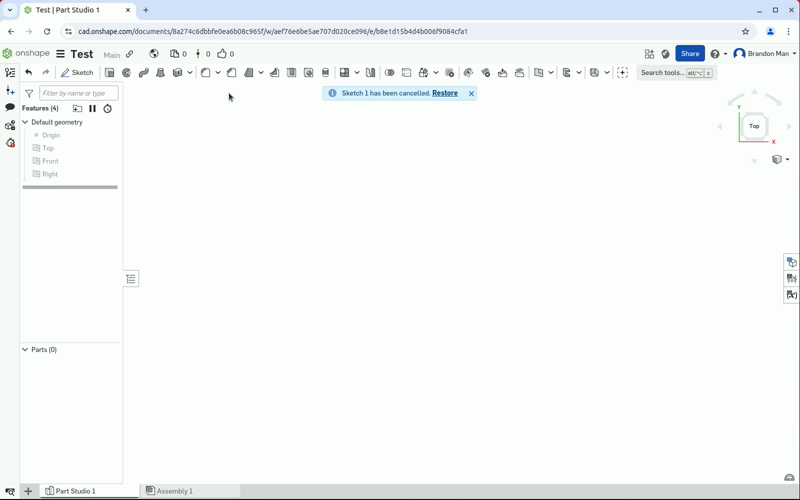
mouse_move(73, 352)
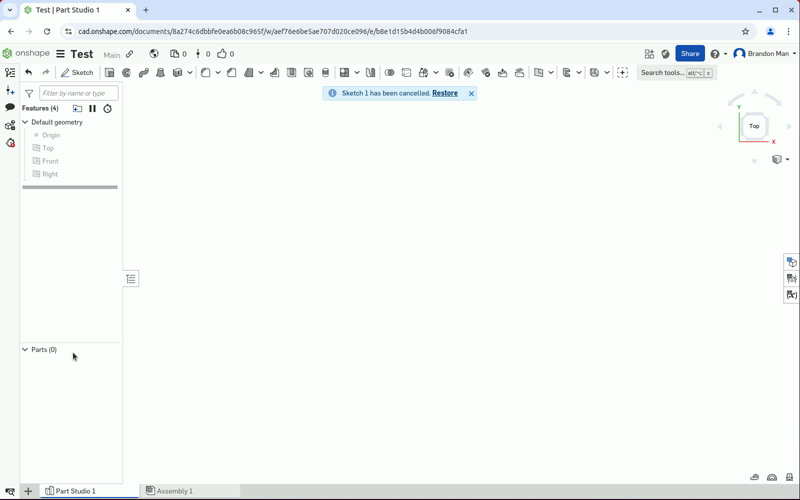
key(y)
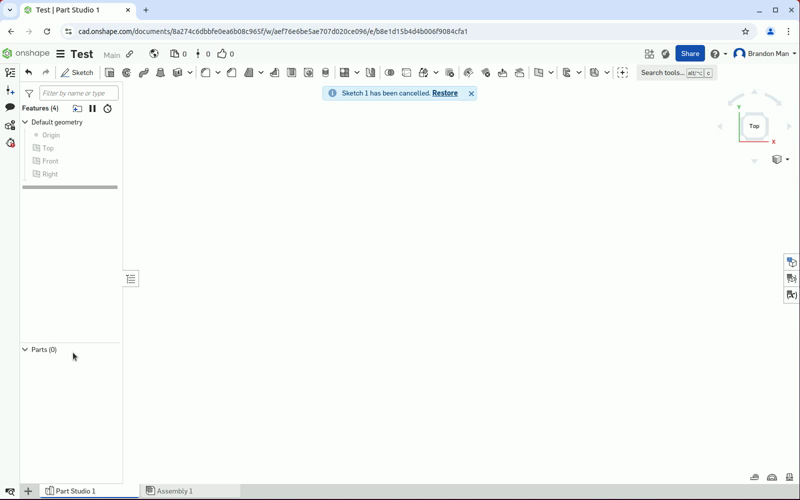
key(shift+p)
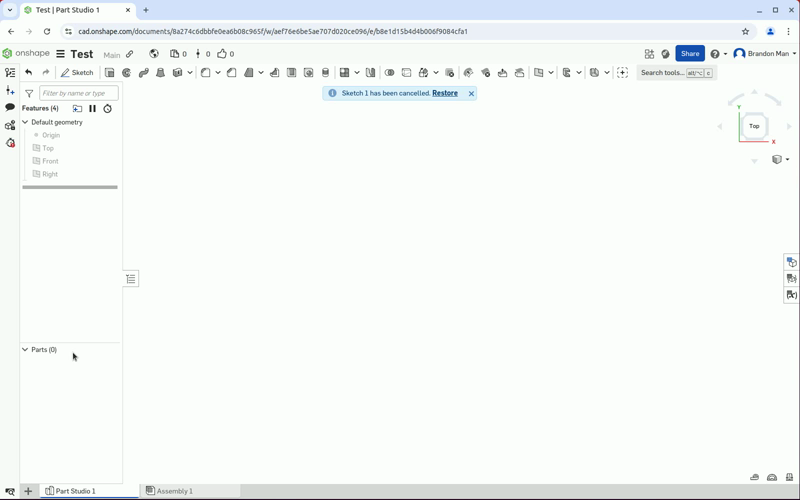
key(space)
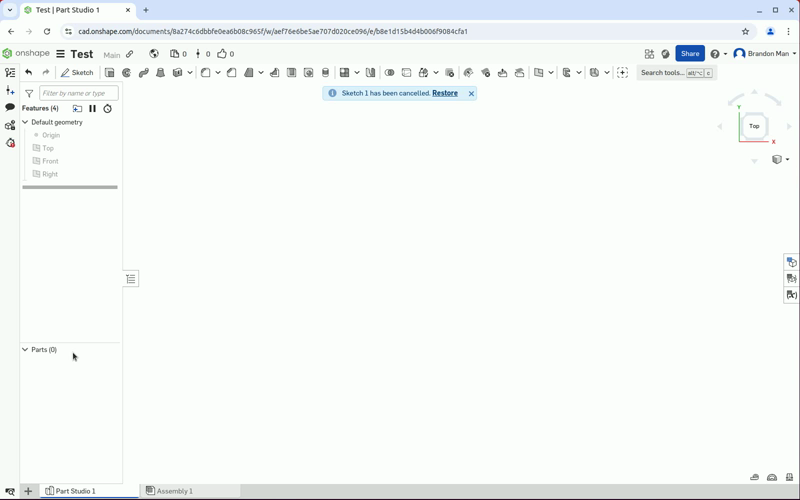
key_down(shift)
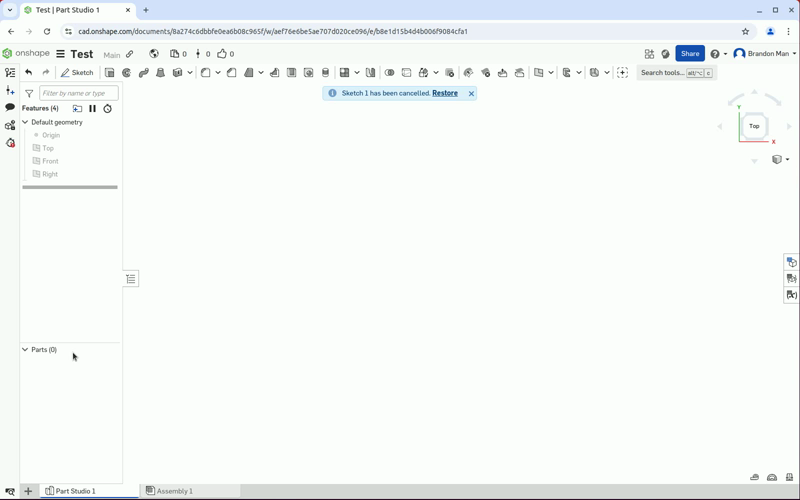
key(up)
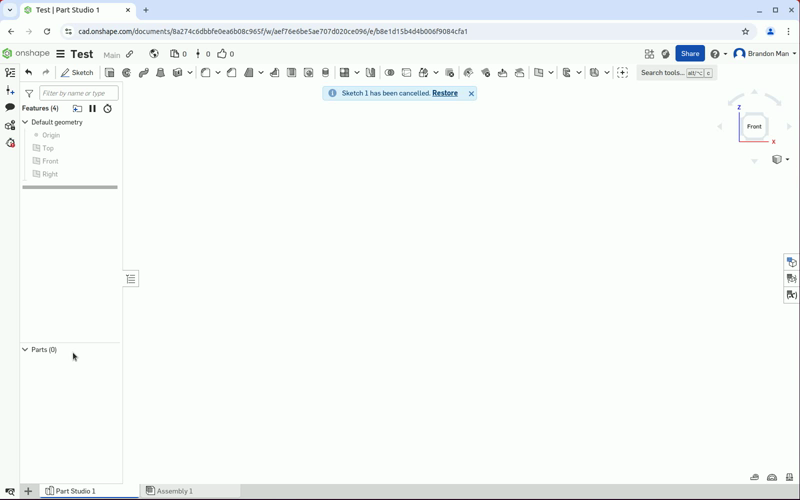
key_up(shift)
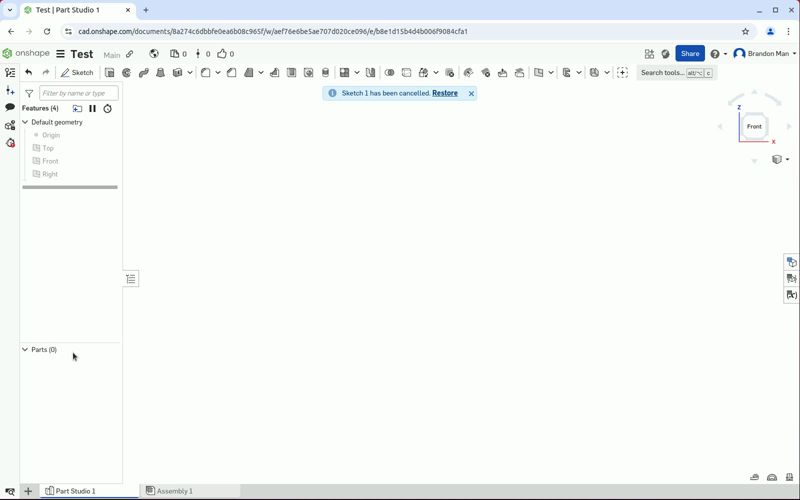
mouse_move(73, 352)
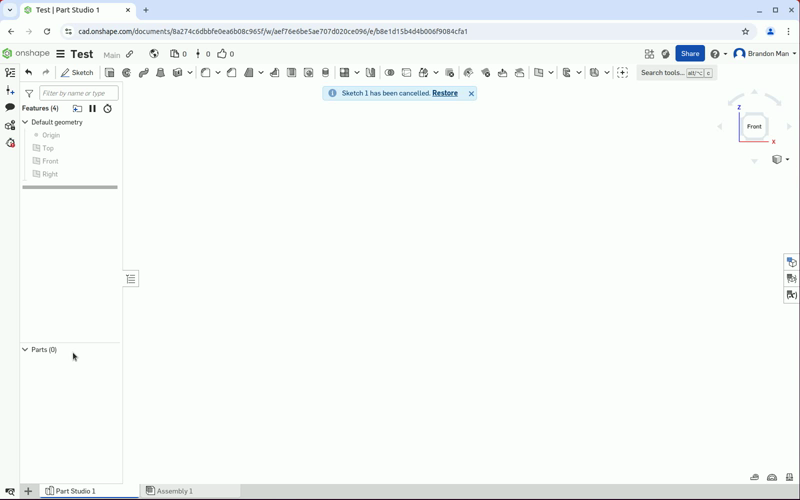
key(shift+y)
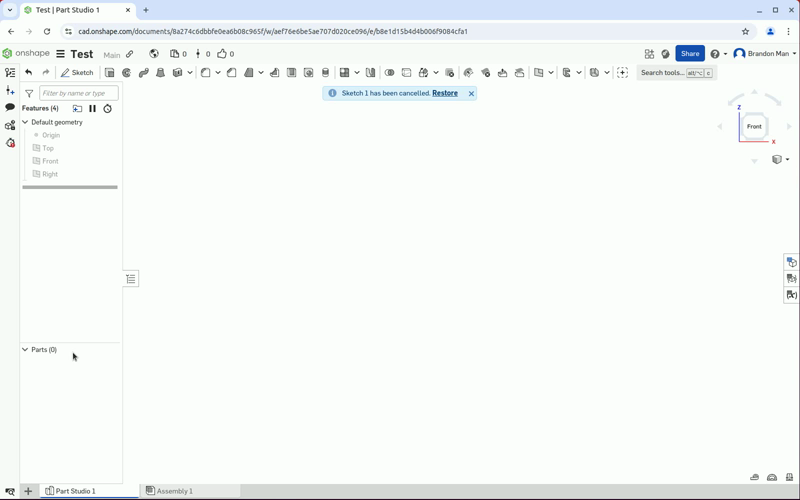
key(shift+s)
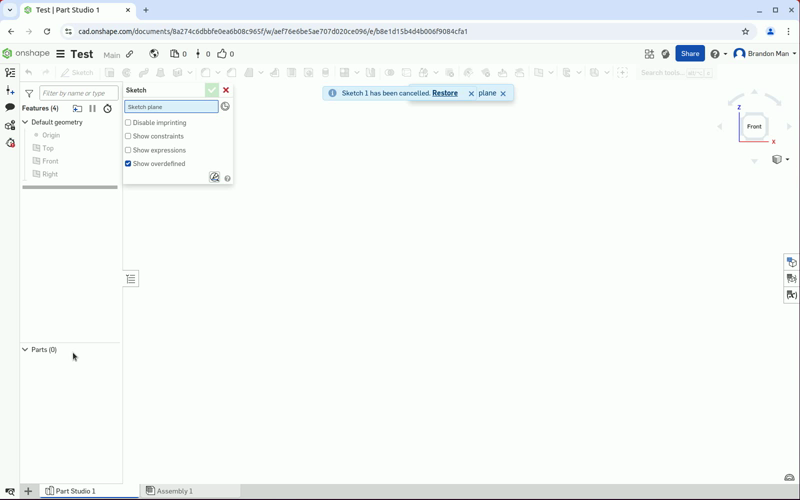
mouse_move(73, 163)
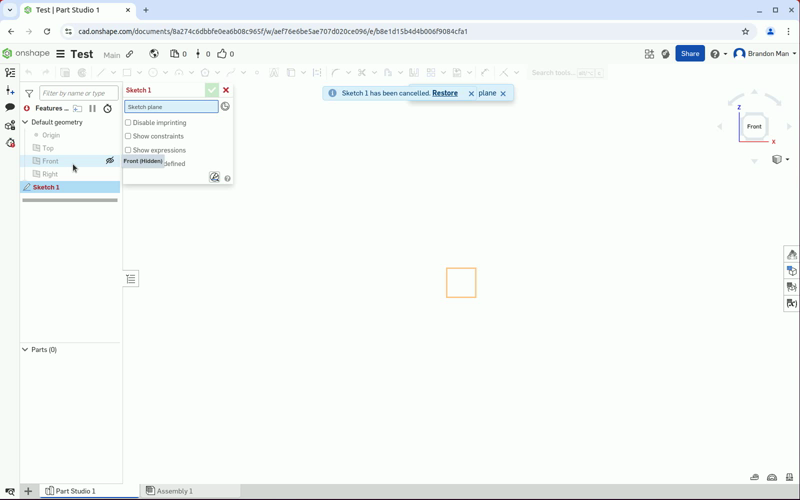
click(73, 163)
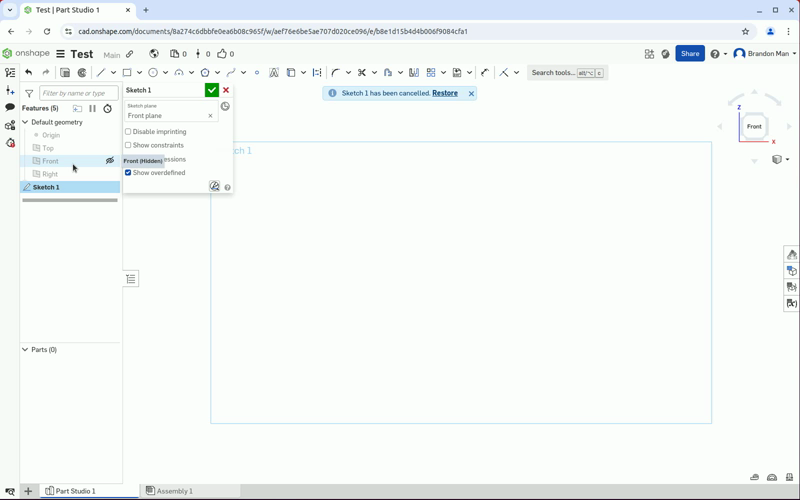
mouse_move(73, 352)
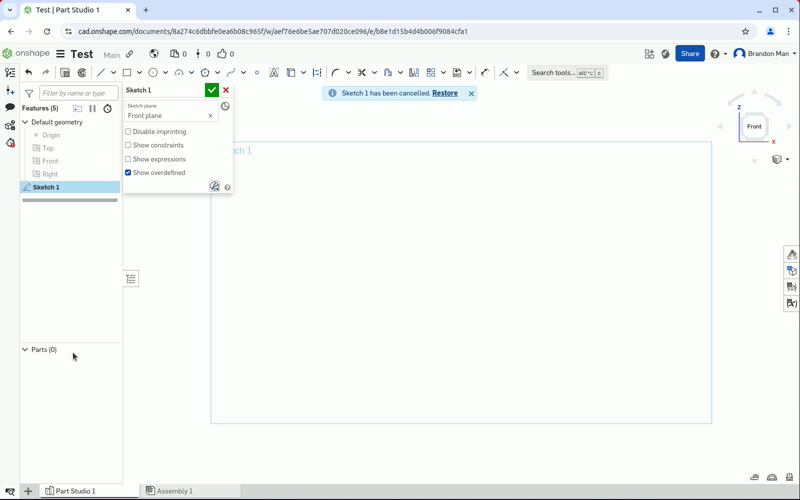
key(y)
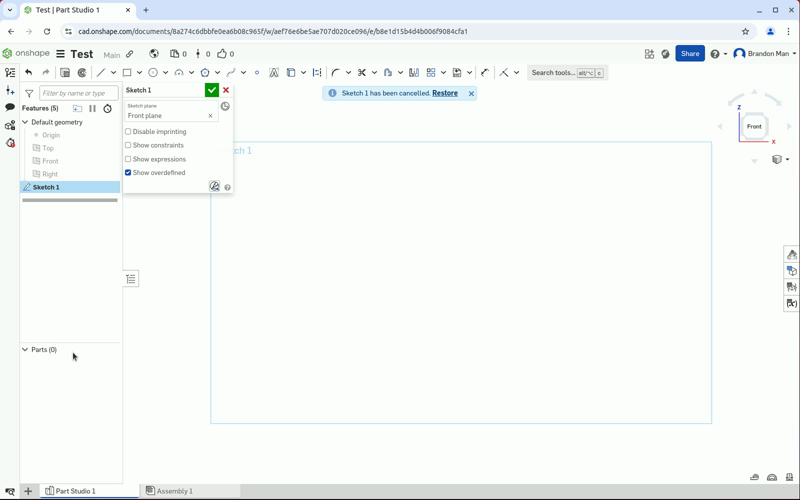
key(l)
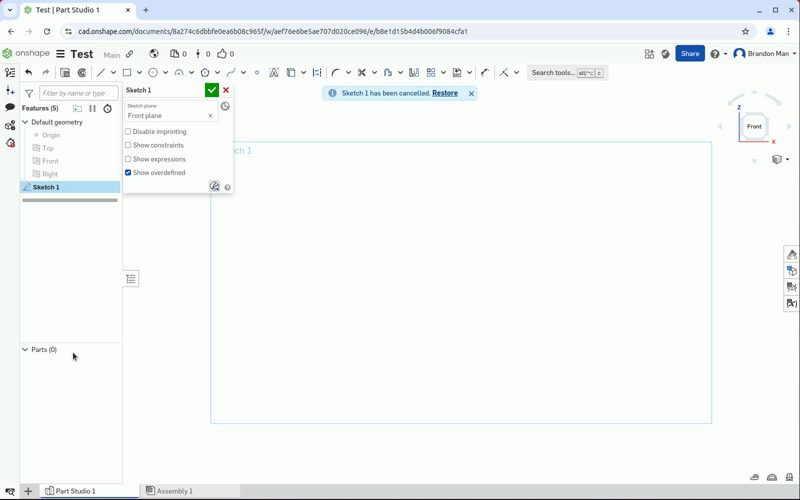
key_down(shift)
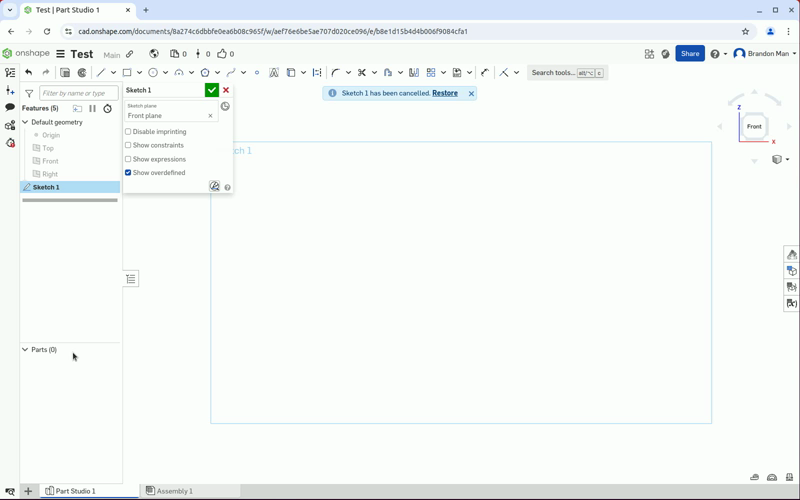
mouse_move(460, 282)
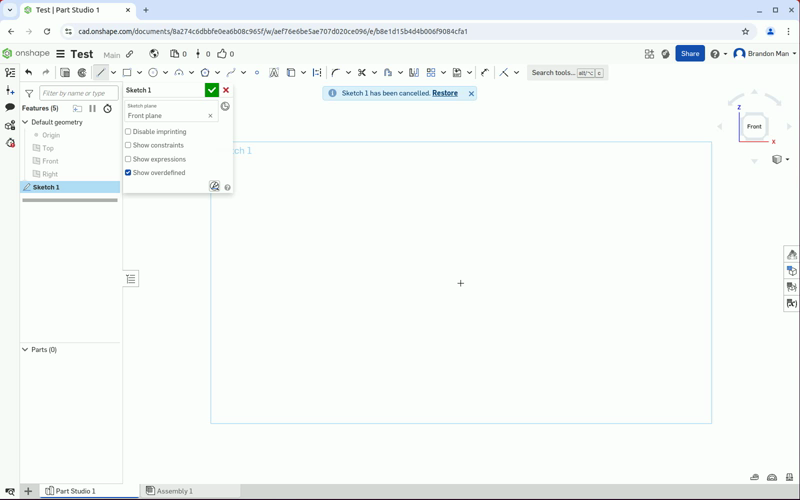
click(460, 282)
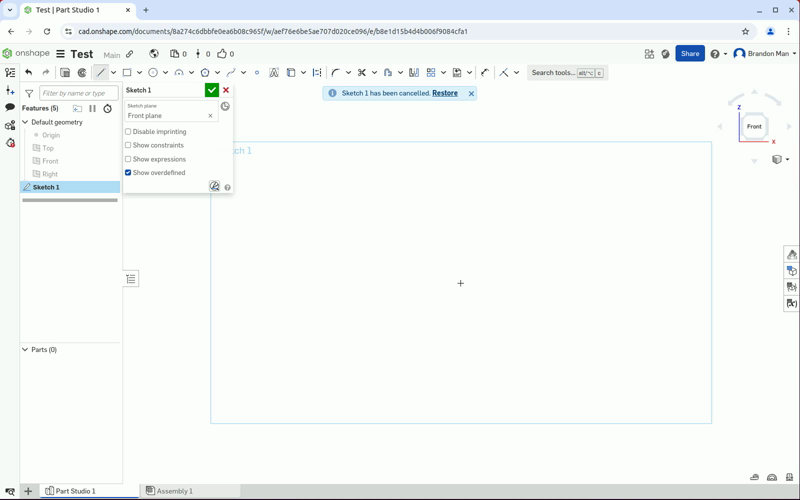
key_up(shift)
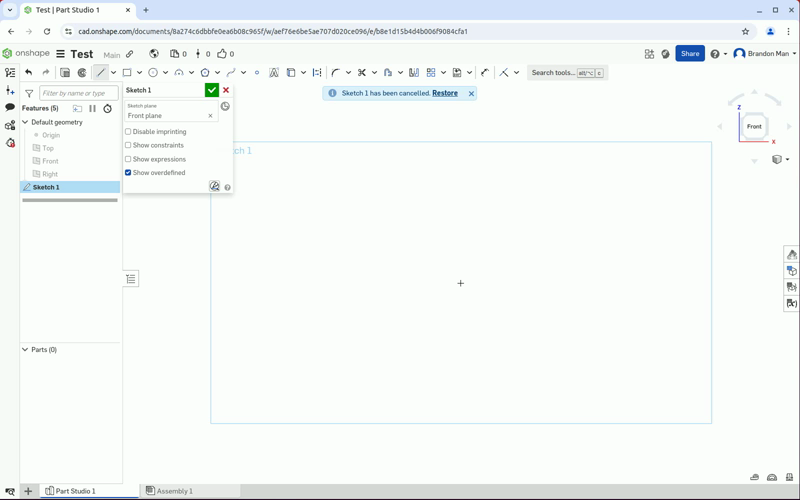
key_down(shift)
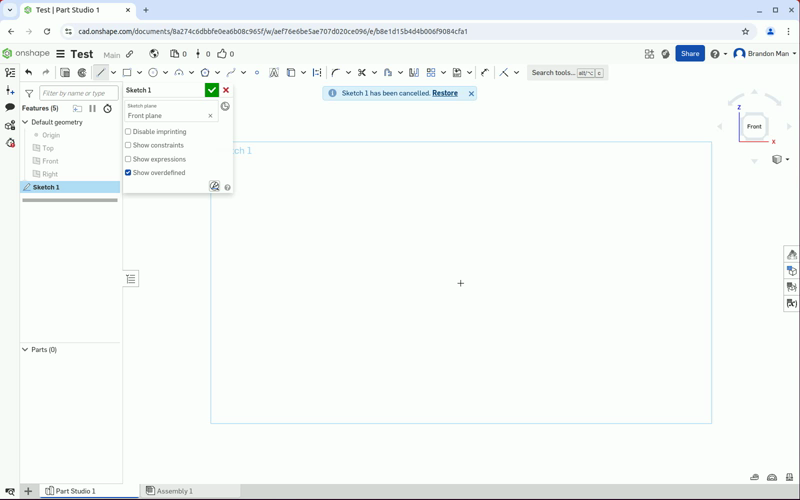
mouse_move(573, 282)
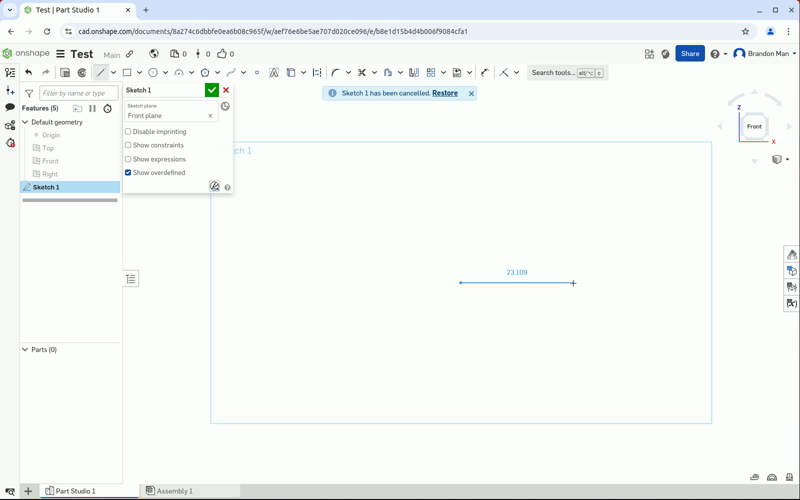
click(573, 282)
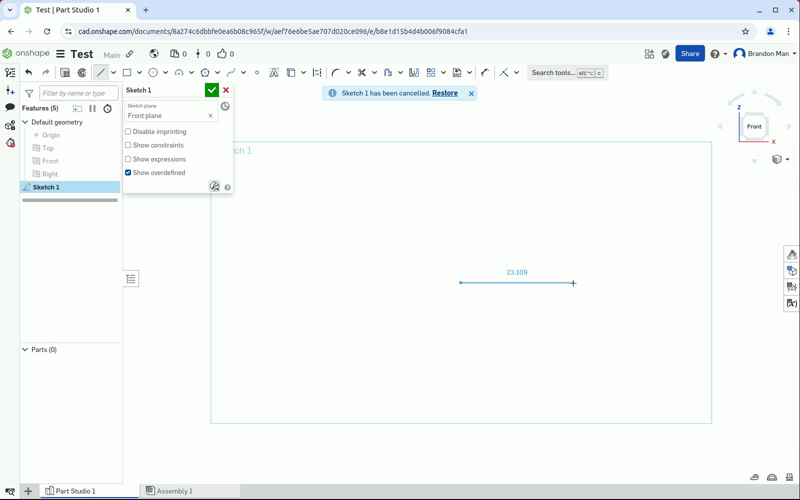
key_up(shift)
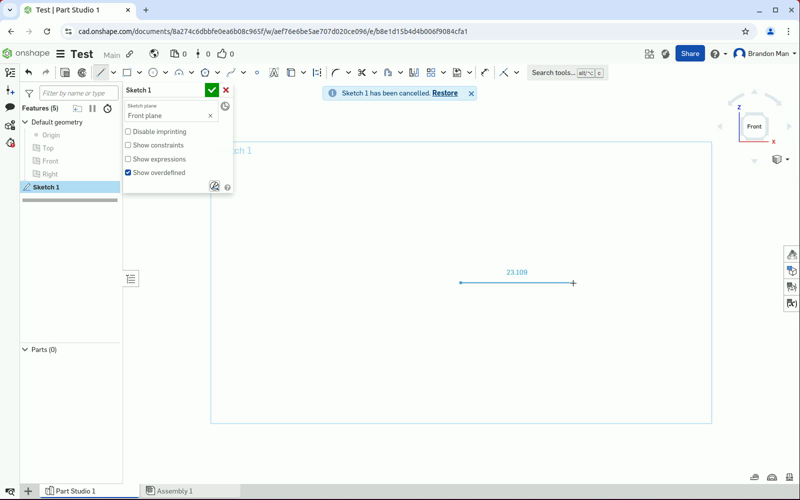
key_down(shift)
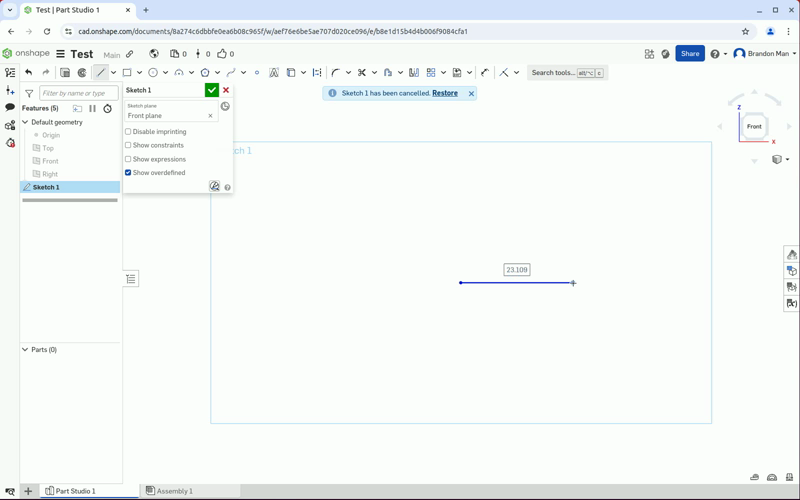
mouse_move(589, 282)
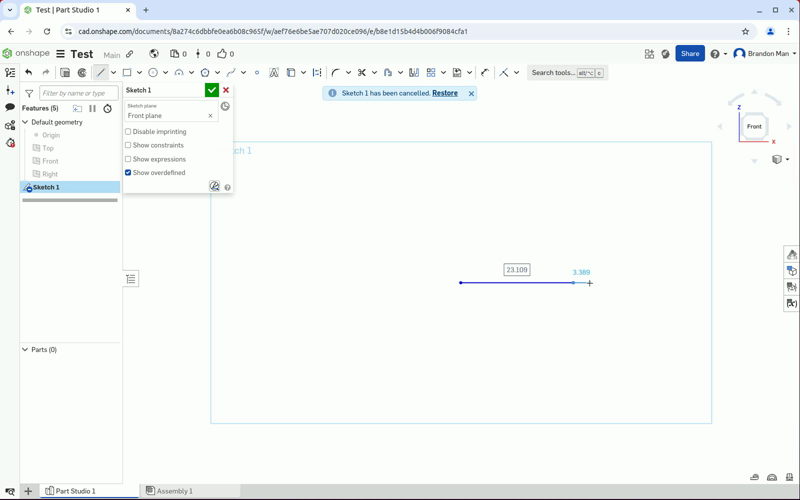
mouse_move(573, 272)
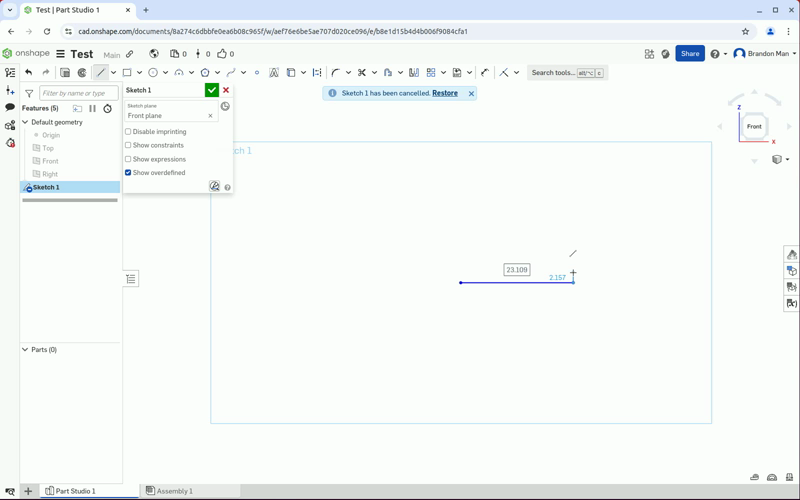
click(573, 272)
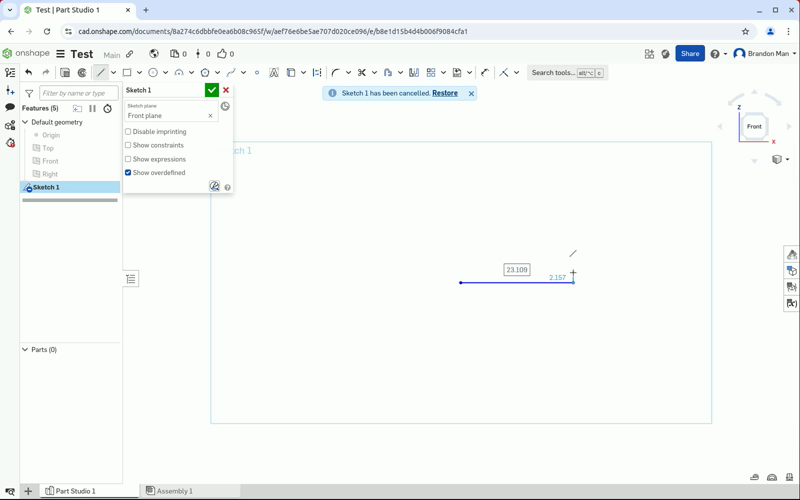
key_up(shift)
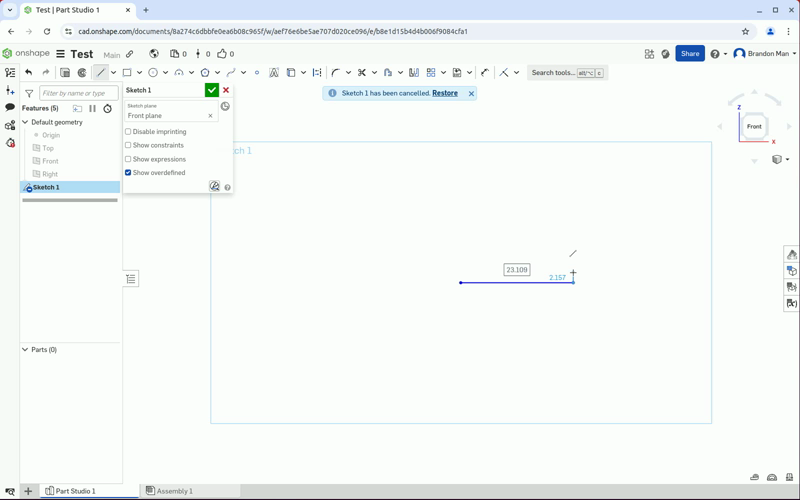
key_down(shift)
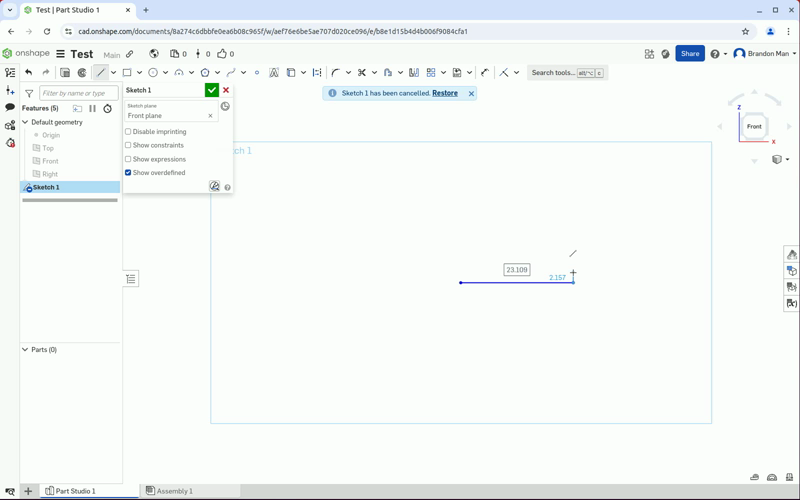
mouse_move(502, 272)
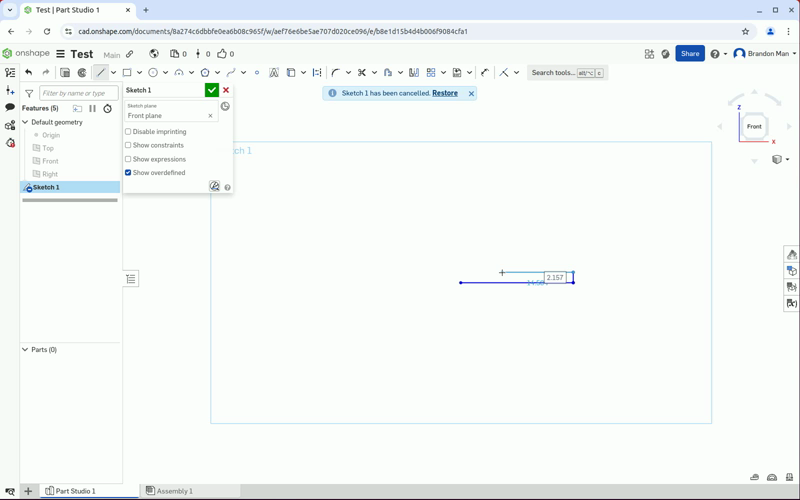
click(502, 272)
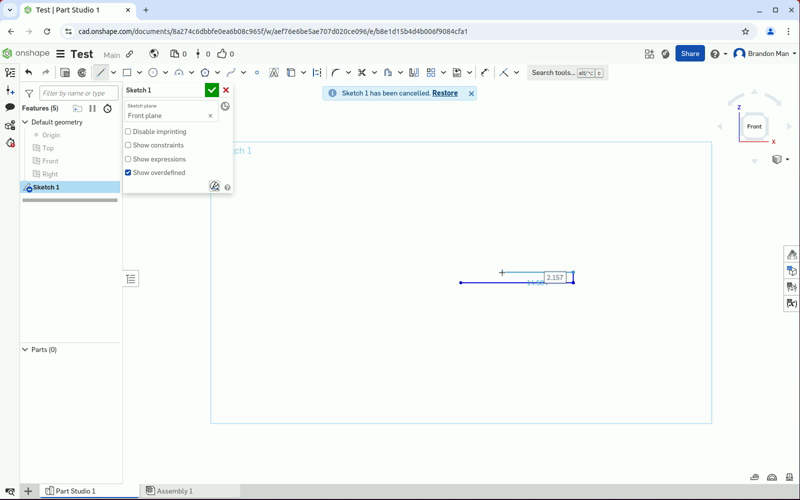
key_up(shift)
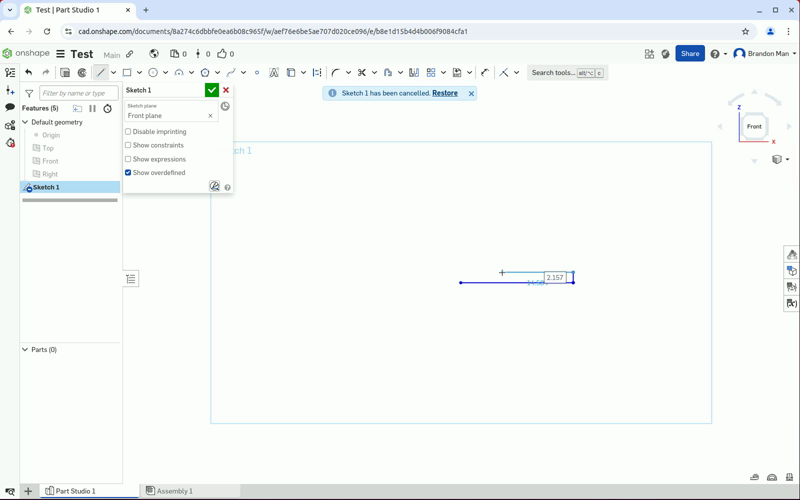
key_down(shift)
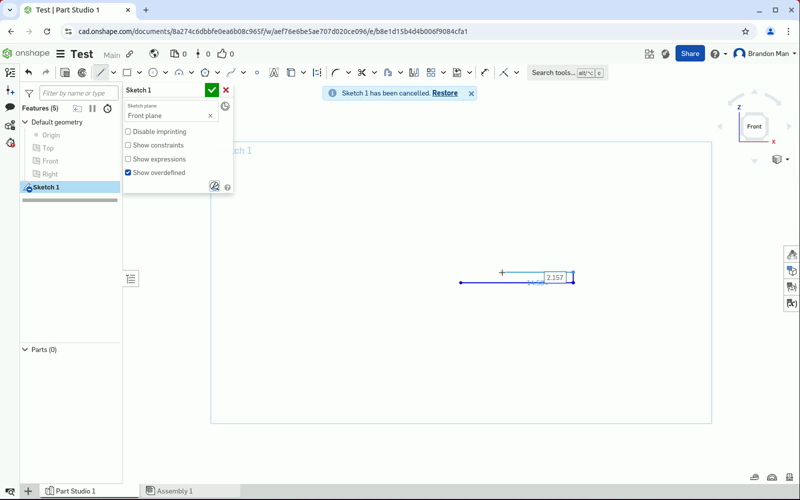
mouse_move(502, 211)
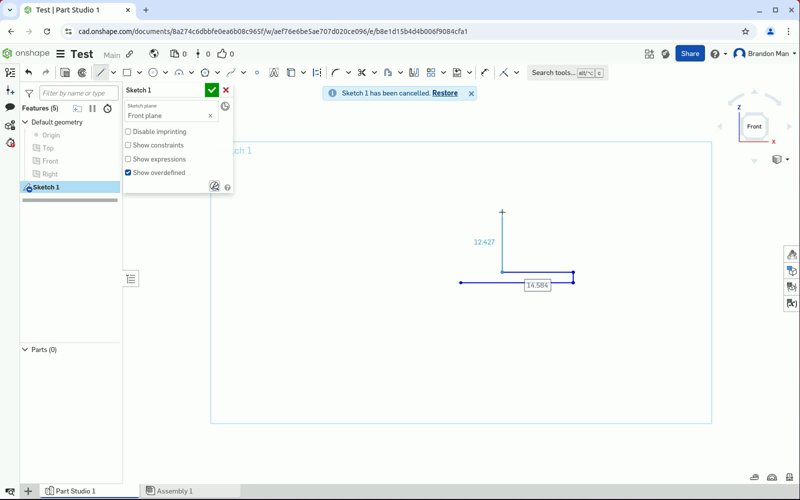
click(502, 211)
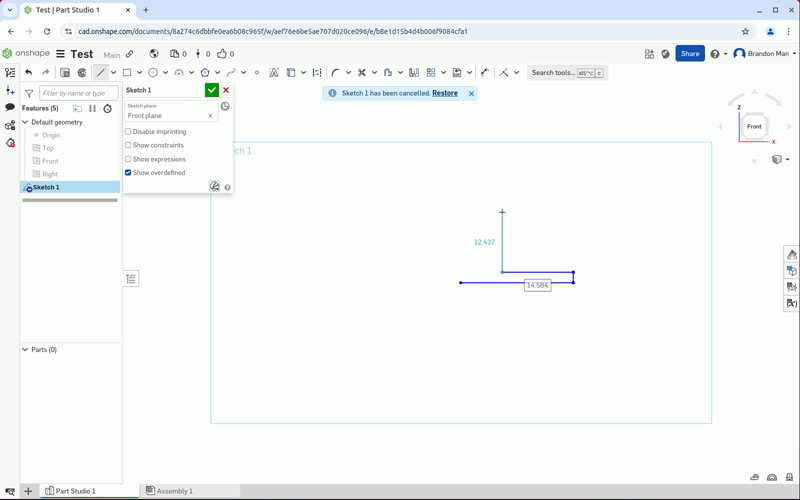
key_up(shift)
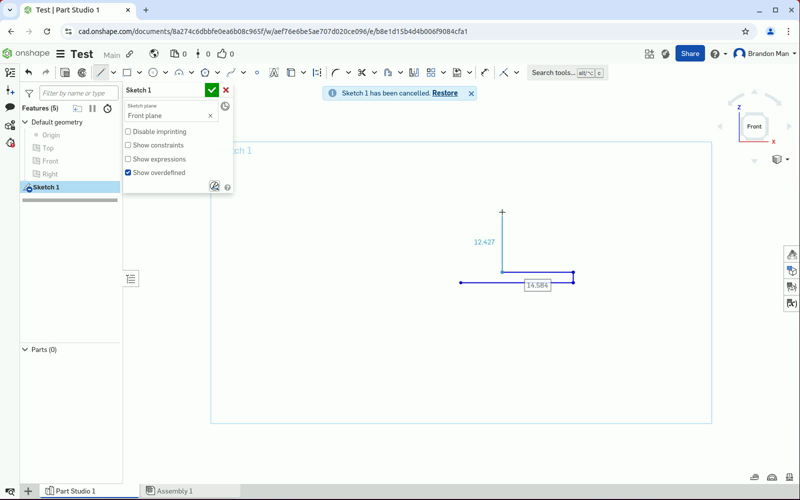
key_down(shift)
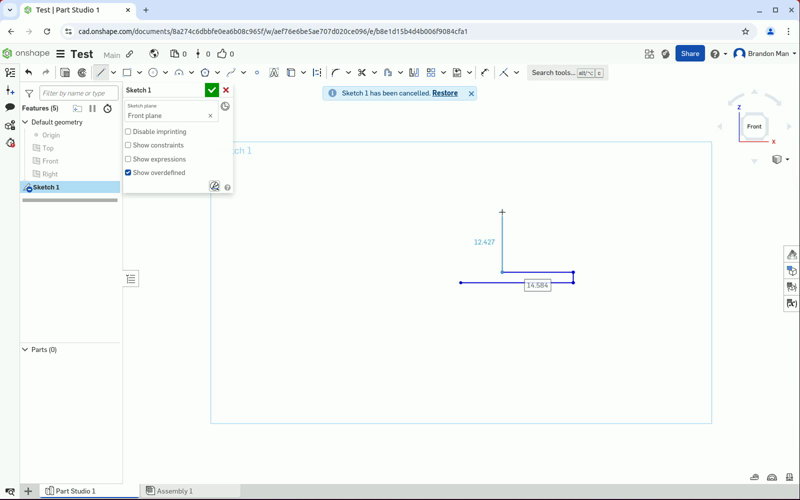
mouse_move(532, 211)
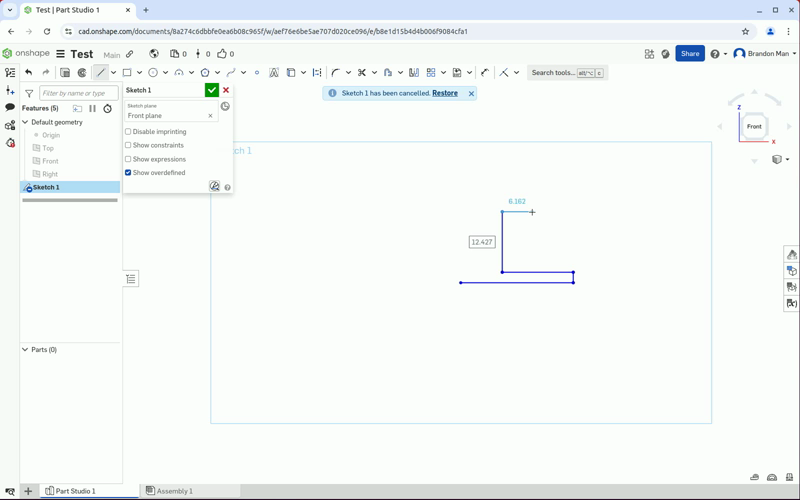
mouse_move(460, 211)
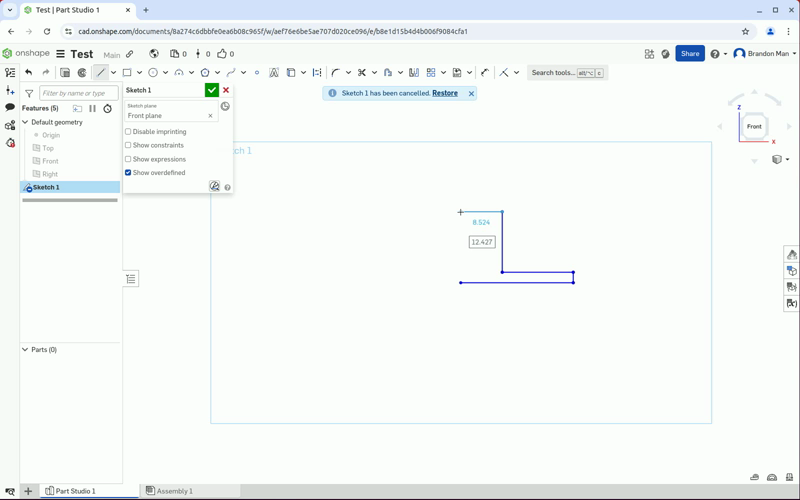
click(460, 211)
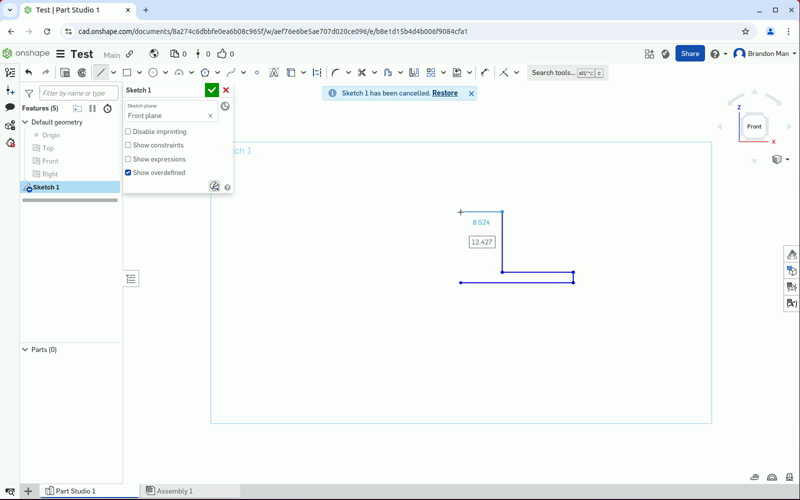
key_up(shift)
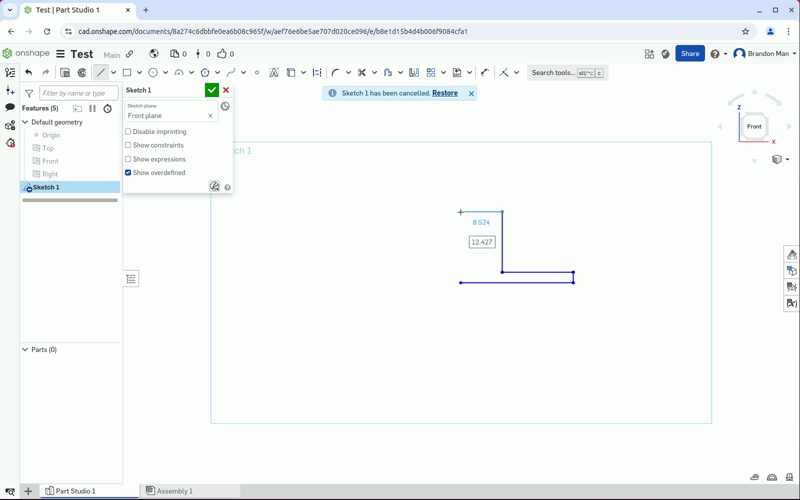
key_down(shift)
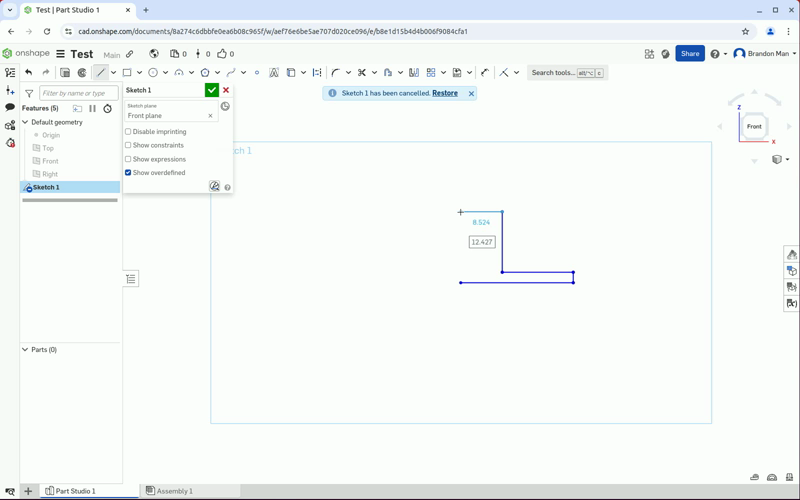
mouse_move(460, 282)
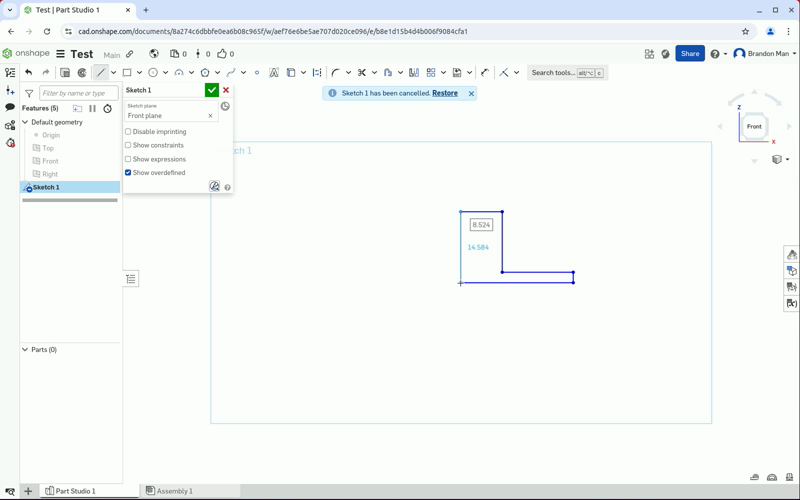
key_up(shift)
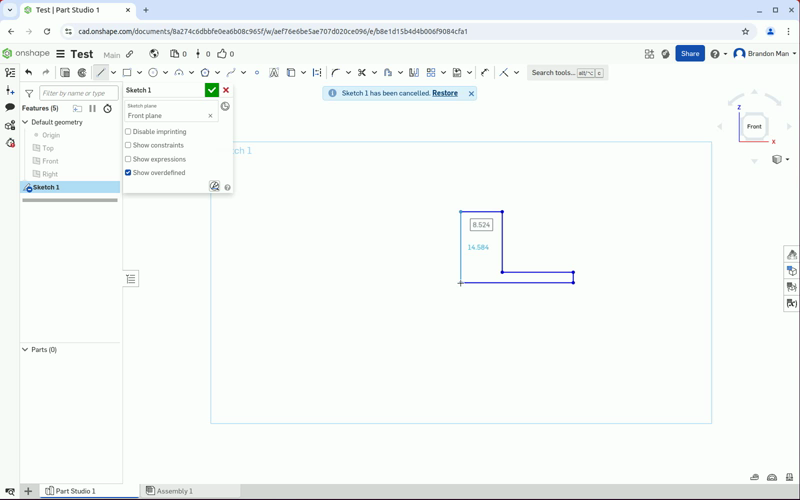
click(460, 282)
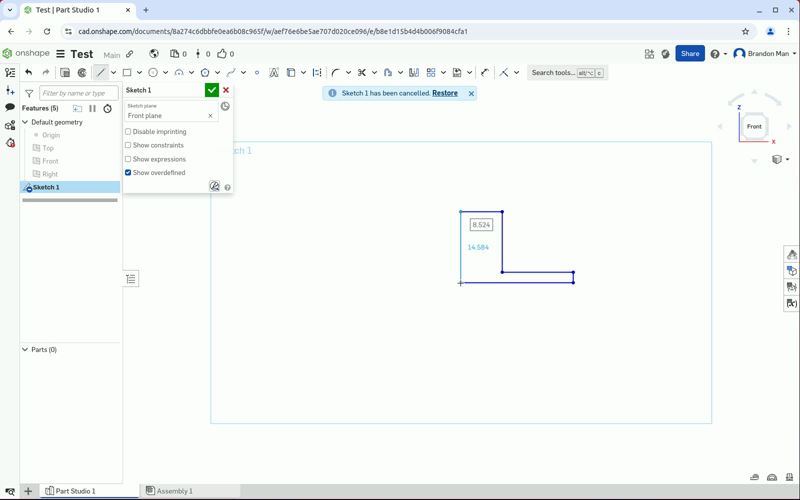
key(esc)
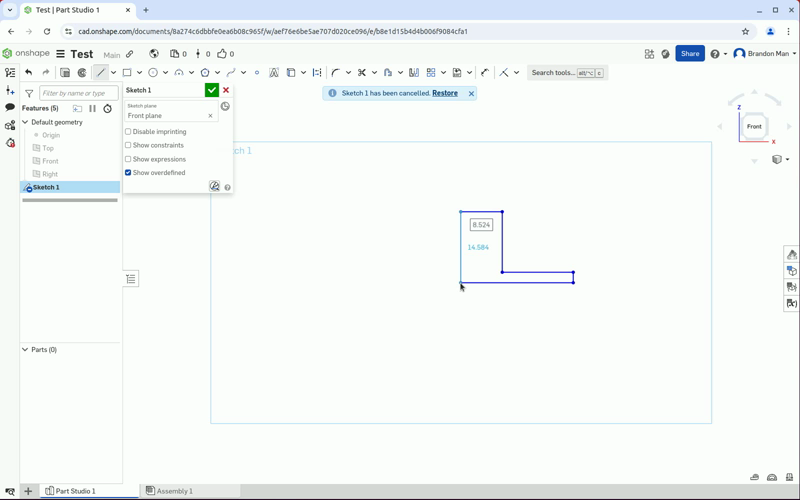
mouse_move(495, 270)
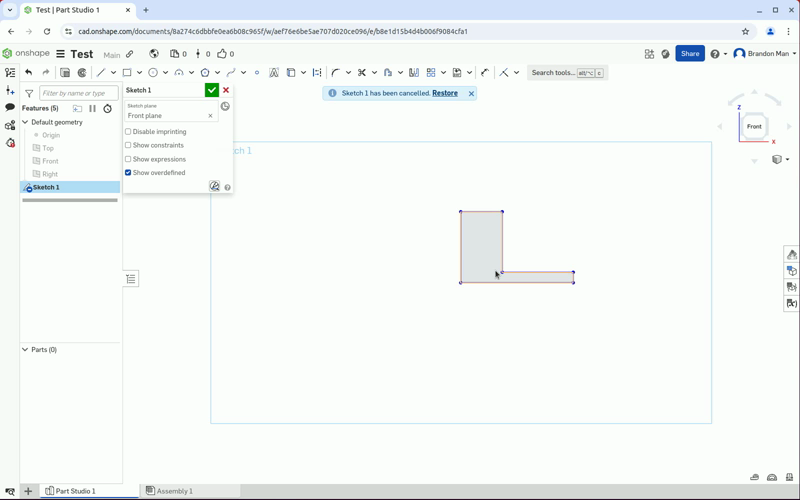
click(495, 270)
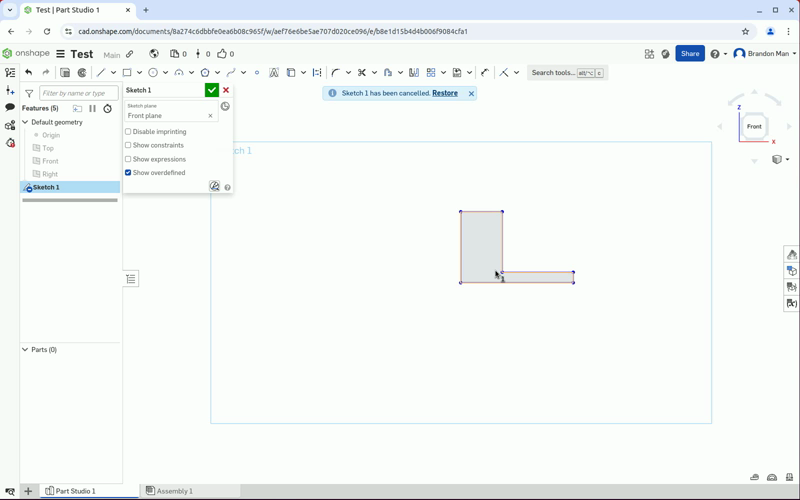
mouse_move(73, 352)
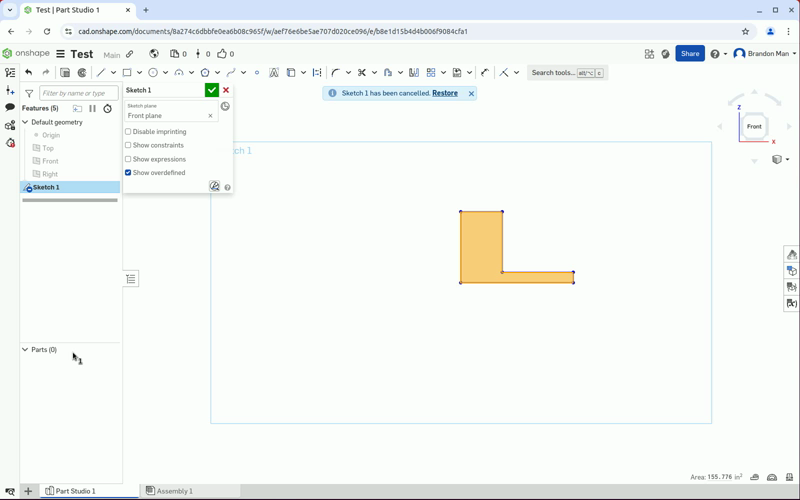
key(shift+y)
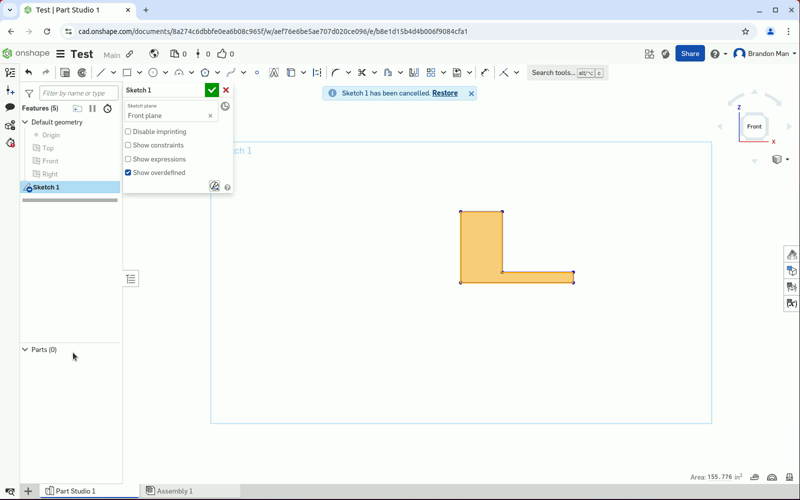
key(shift+e)
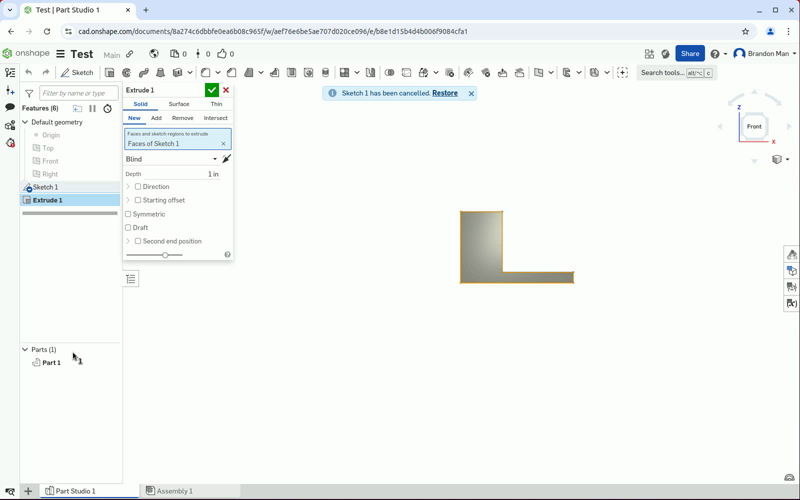
mouse_move(143, 106)
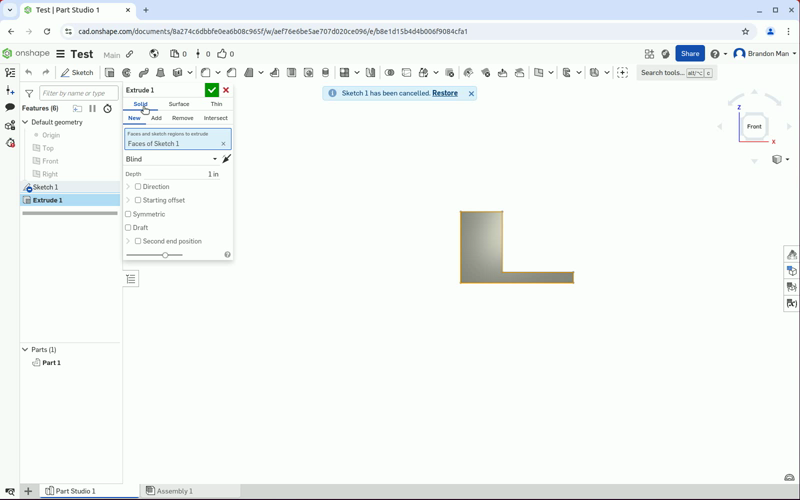
click(143, 106)
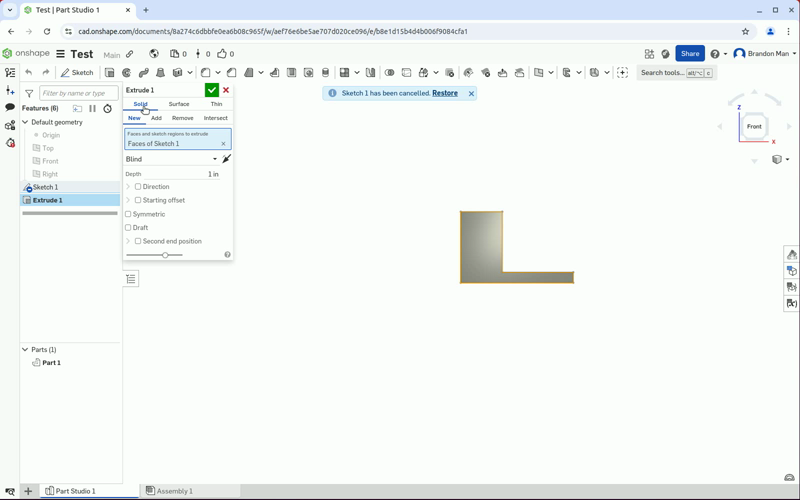
mouse_move(137, 120)
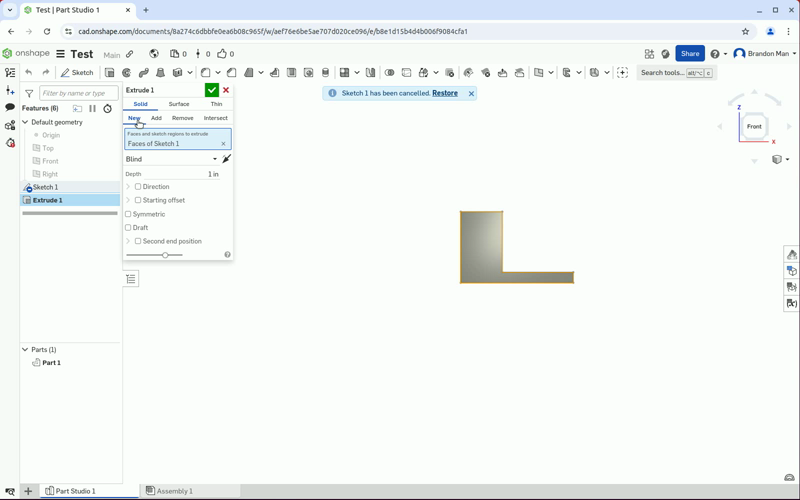
click(137, 120)
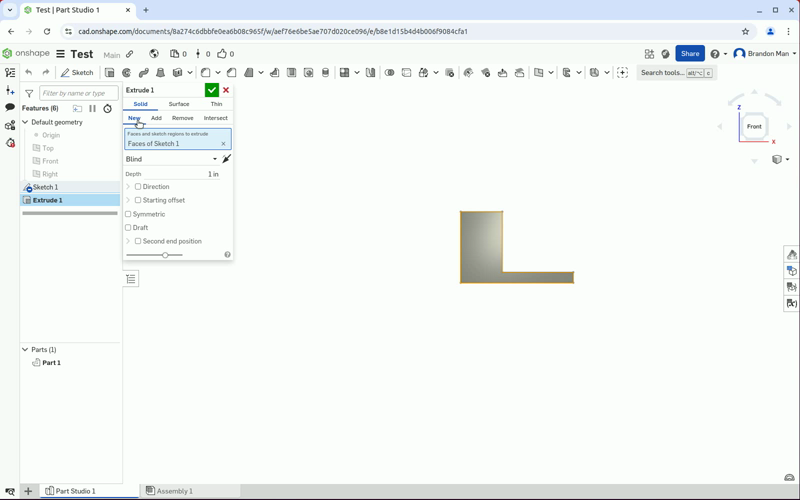
key(tab, 4)
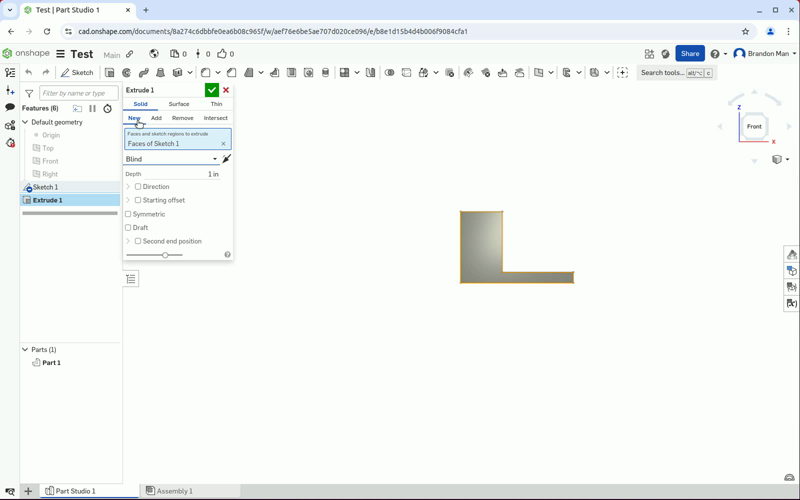
text(12.517)
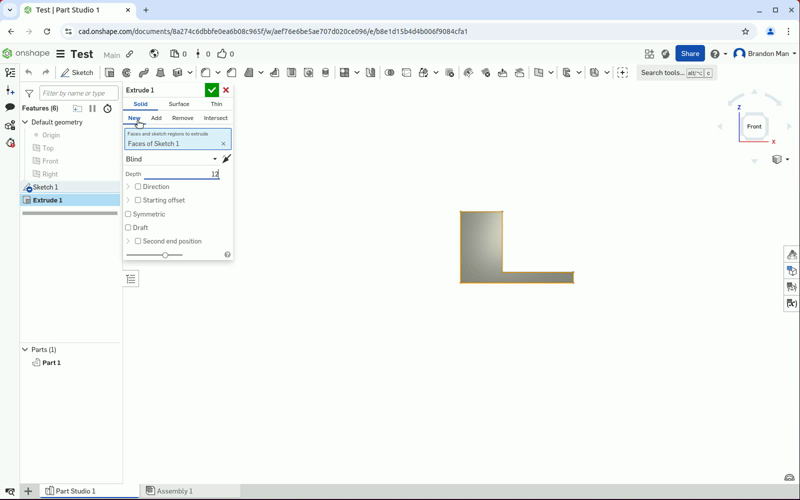
key(enter)
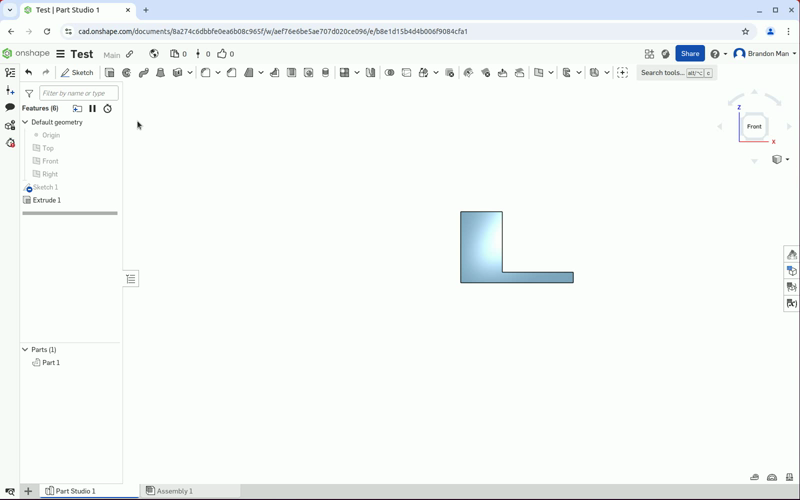
key(shift+h)
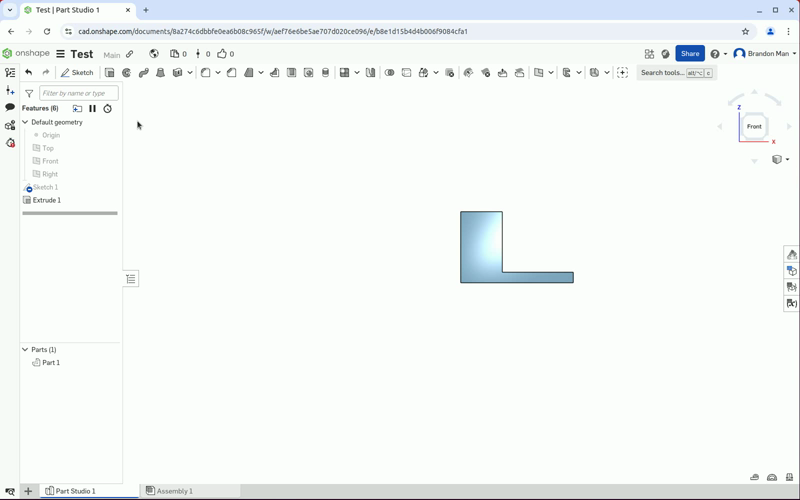
key(shift+h)
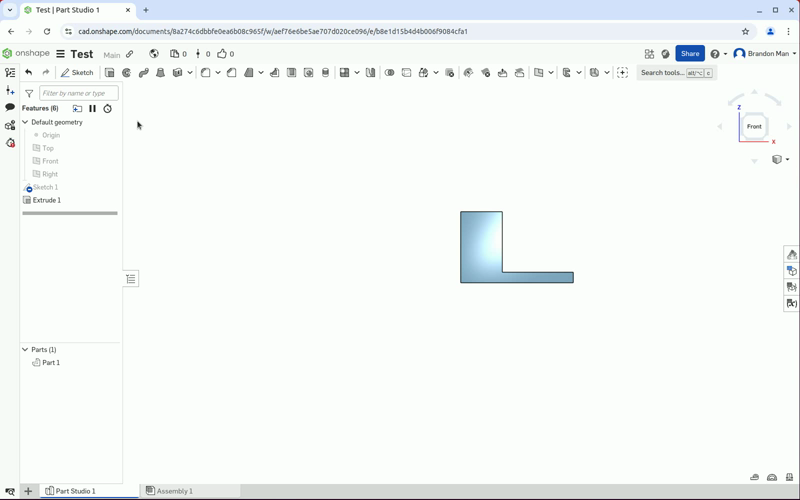
mouse_move(73, 189)
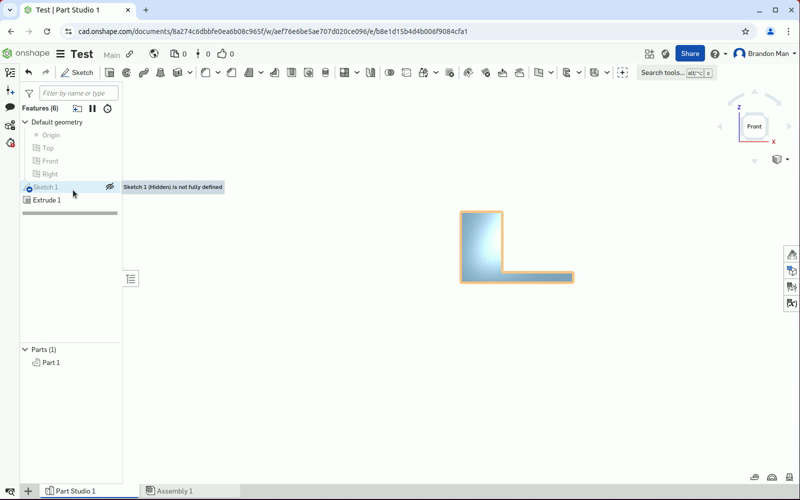
click(73, 189)
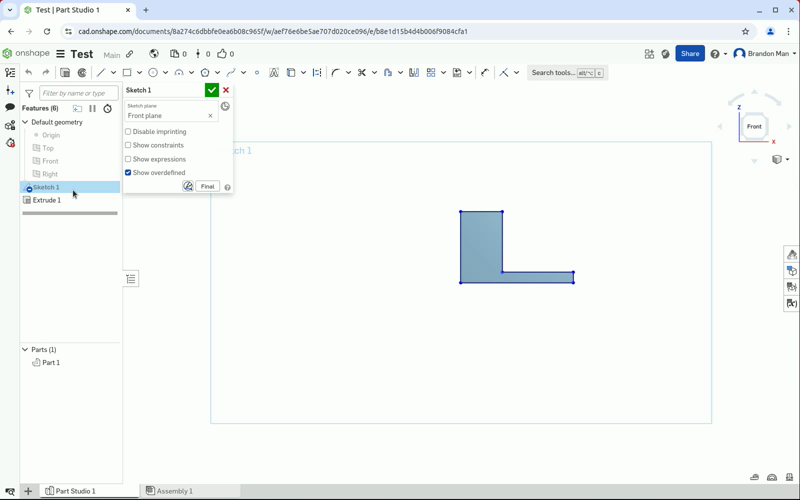
mouse_move(229, 92)
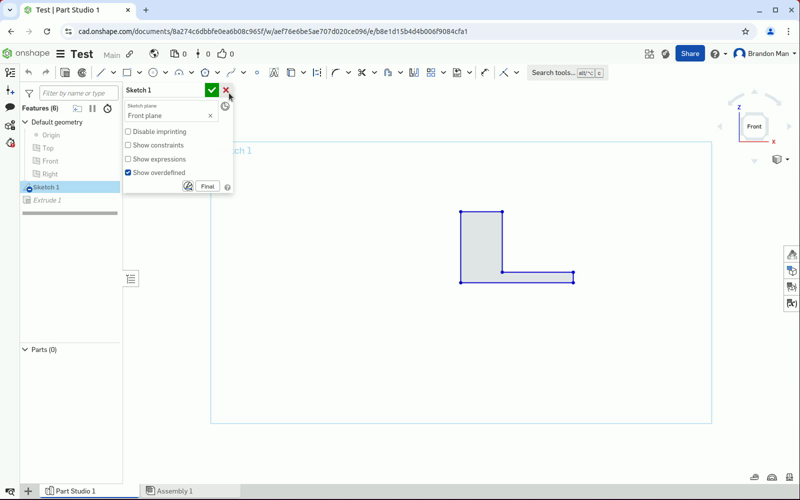
click(229, 92)
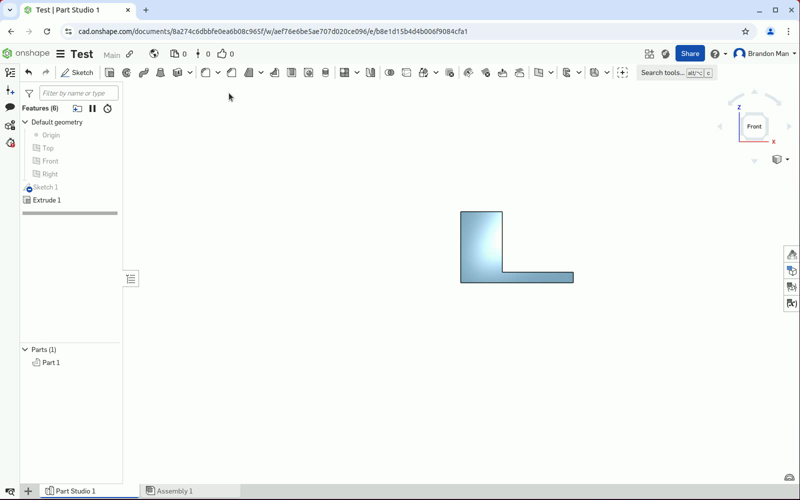
mouse_move(541, 75)
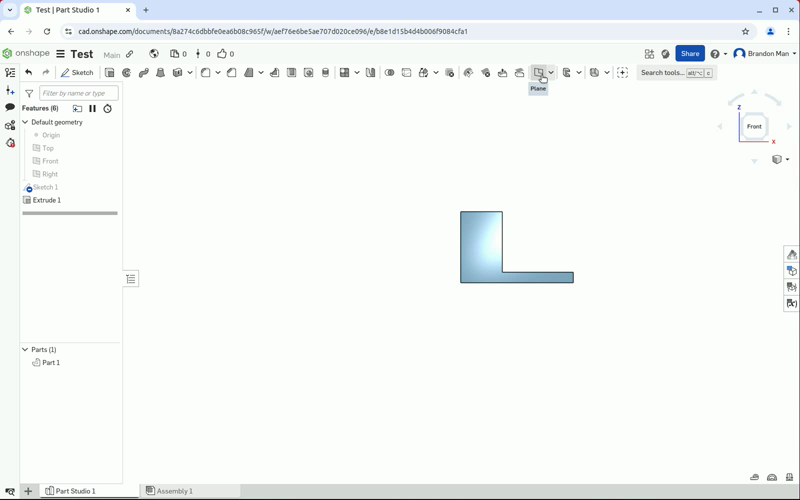
click(541, 75)
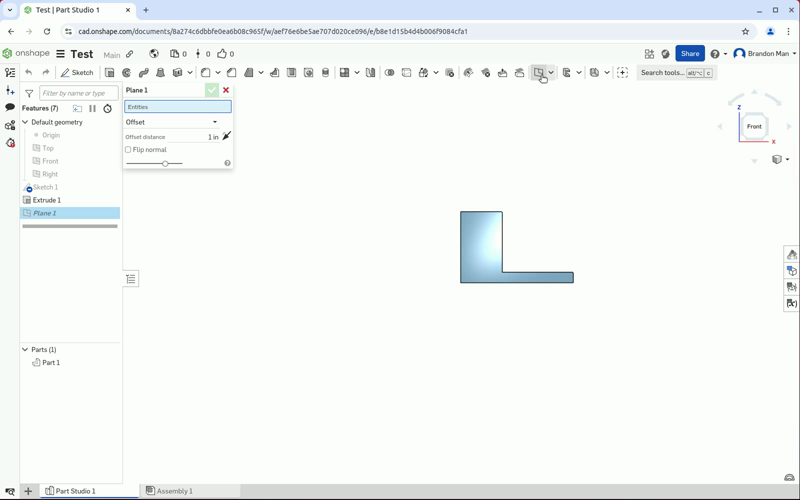
mouse_move(73, 163)
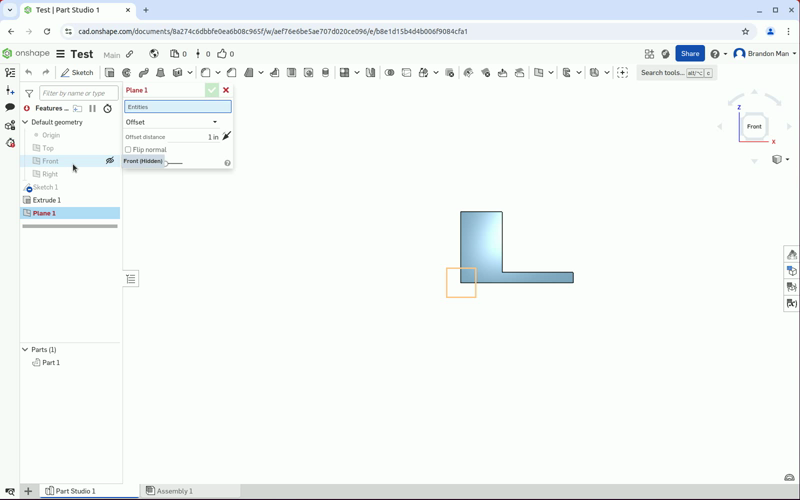
click(73, 163)
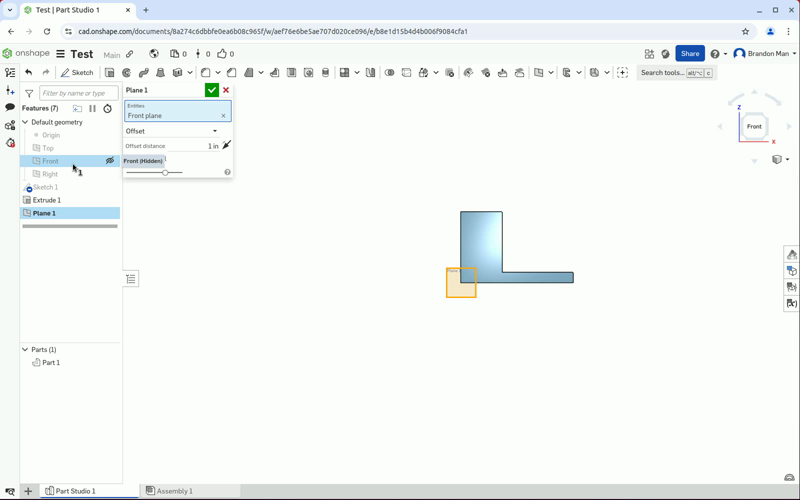
key(tab, 2)
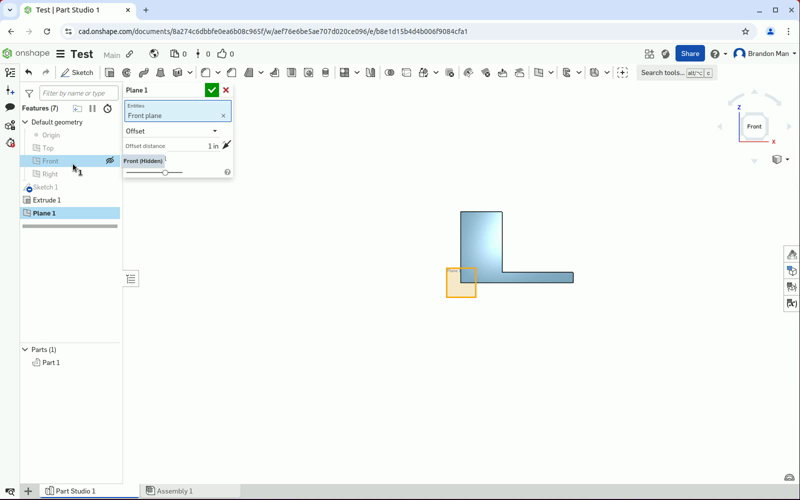
text(12.509)
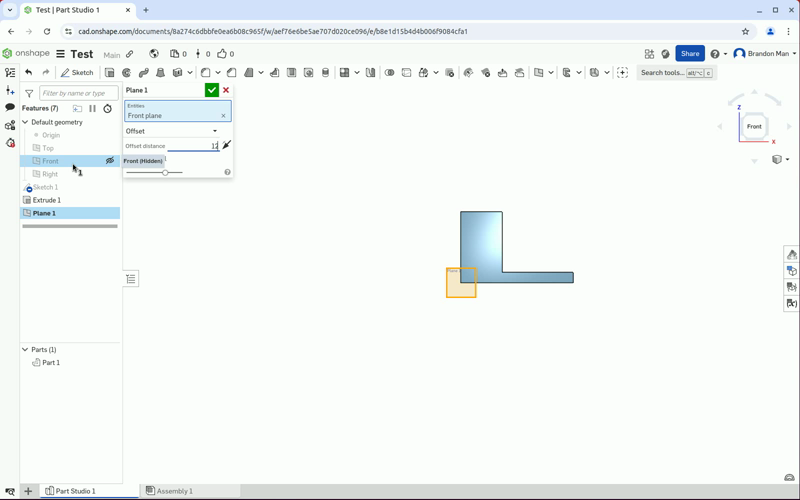
key(enter, 2)
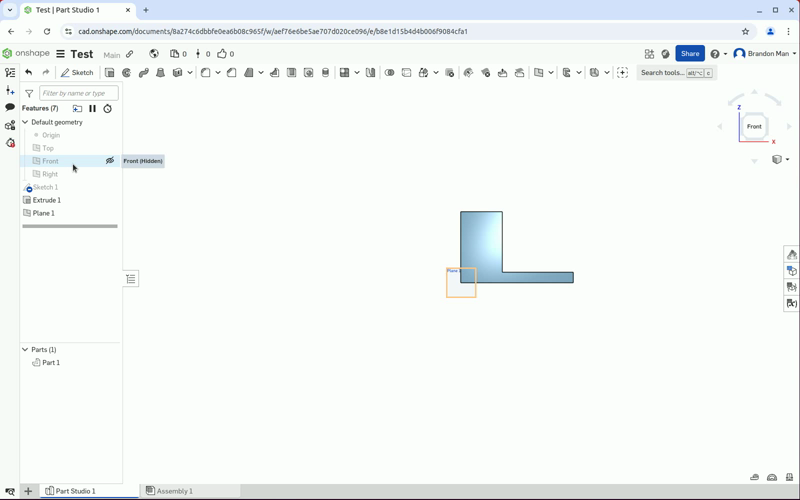
key(shift+s)
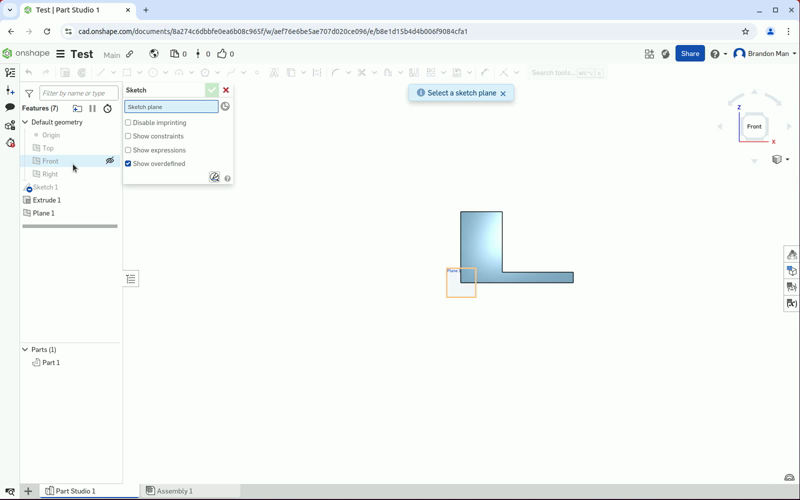
mouse_move(73, 215)
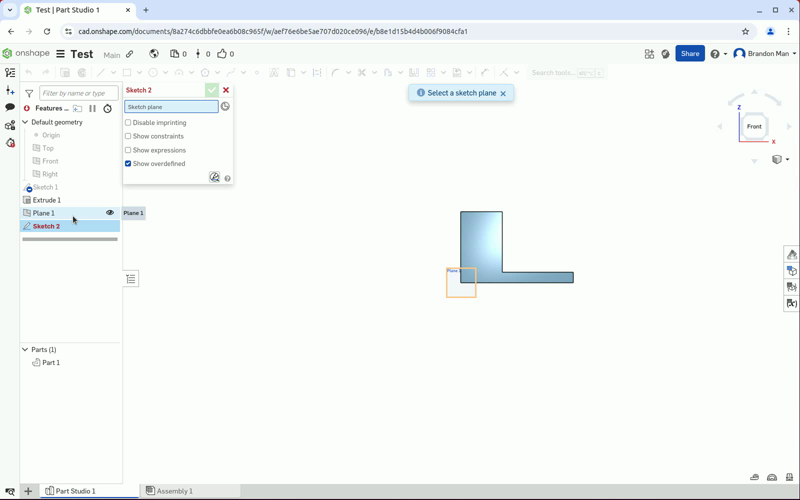
click(73, 215)
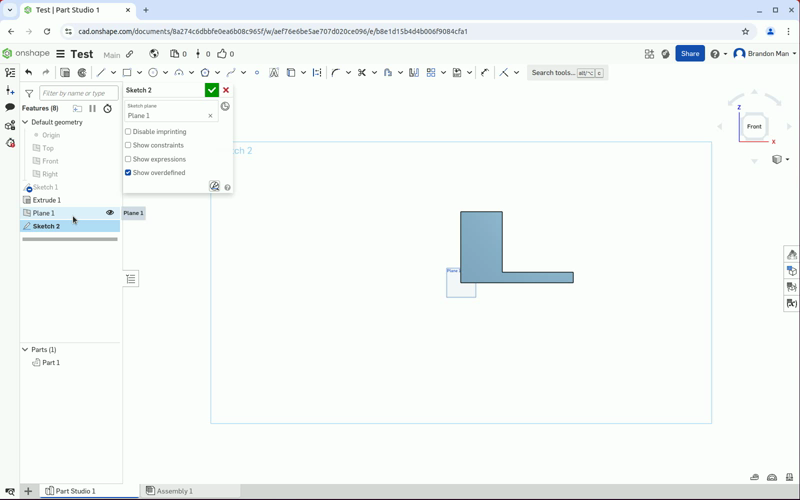
mouse_move(73, 352)
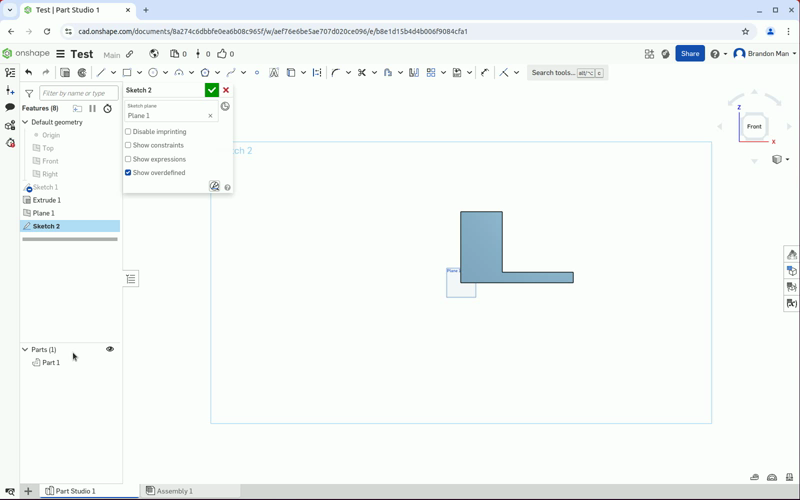
key(y)
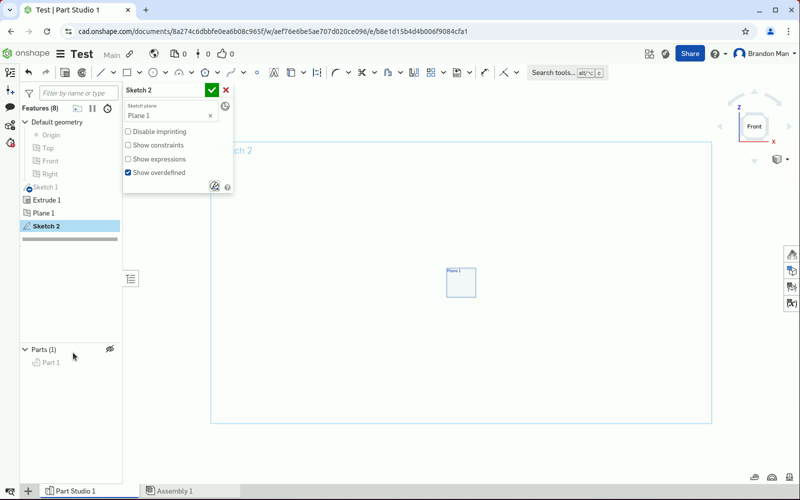
key(l)
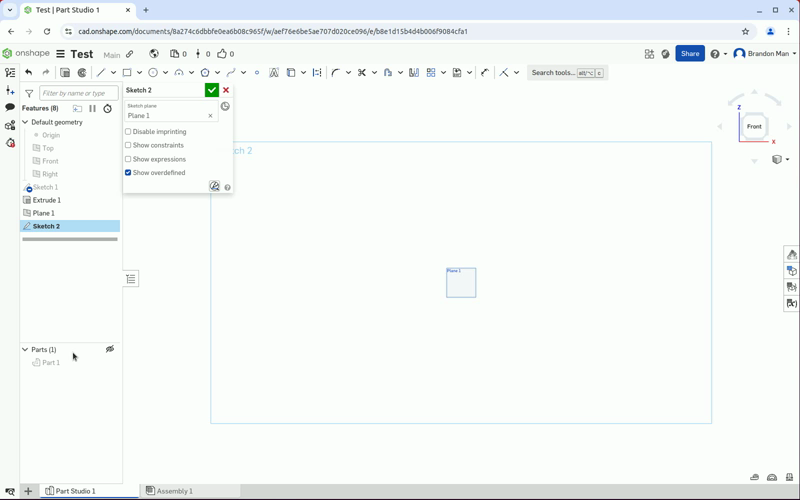
key_down(shift)
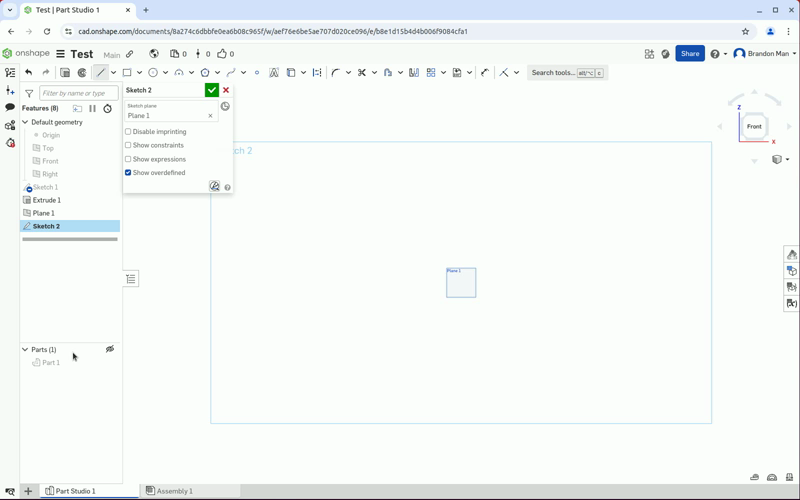
mouse_move(460, 272)
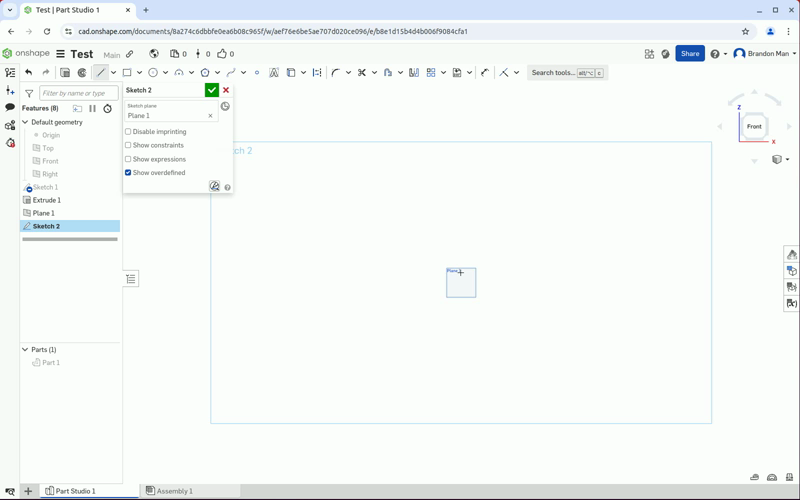
click(460, 272)
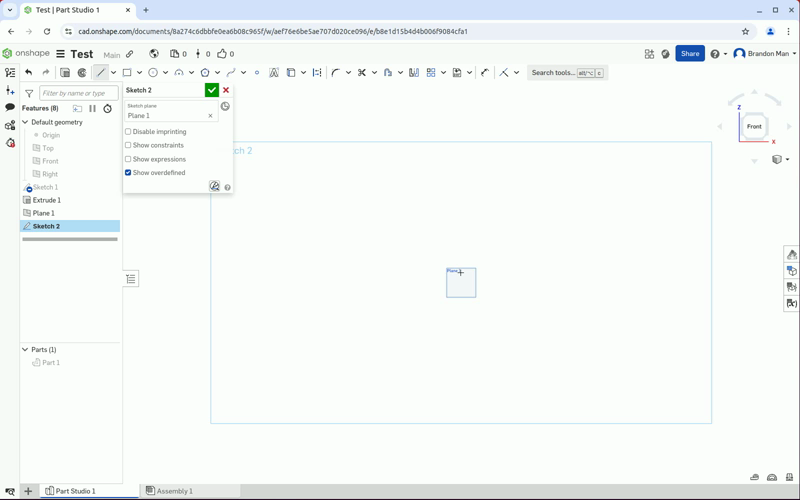
key_up(shift)
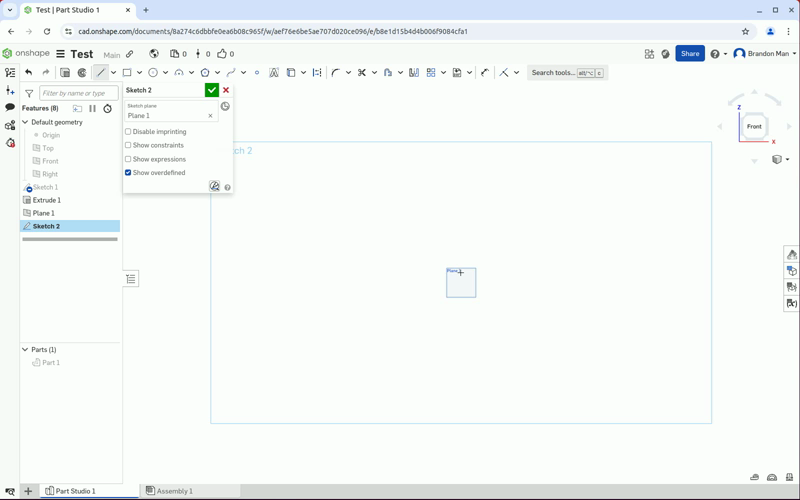
key_down(shift)
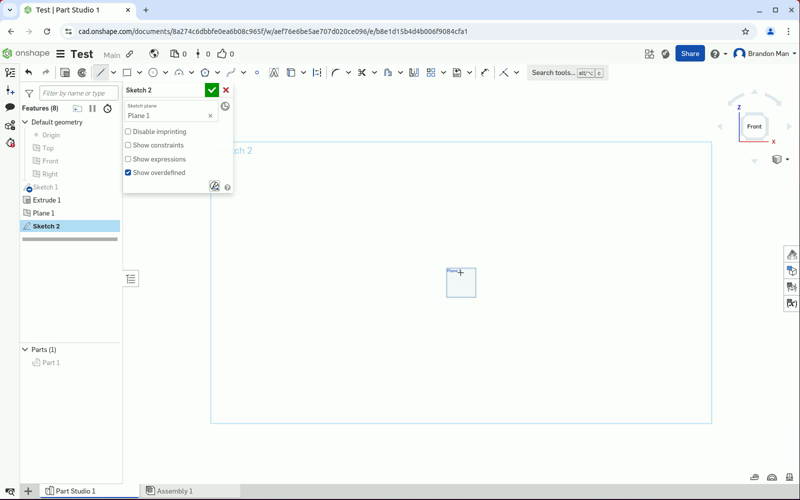
mouse_move(490, 272)
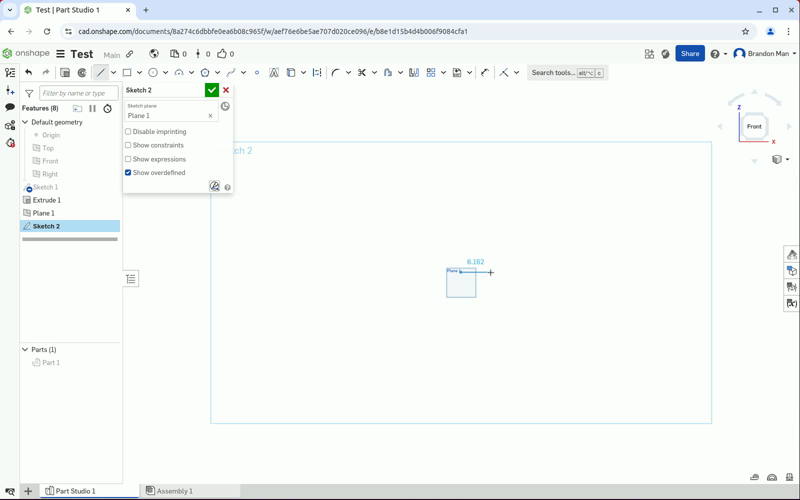
mouse_move(501, 272)
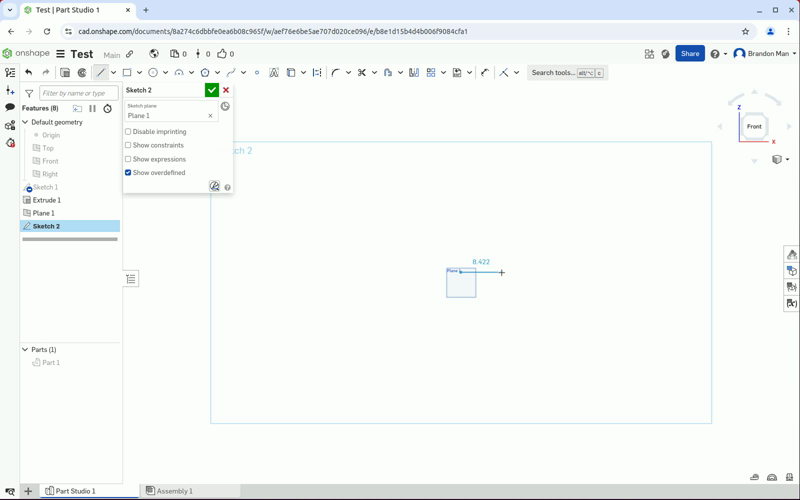
click(501, 272)
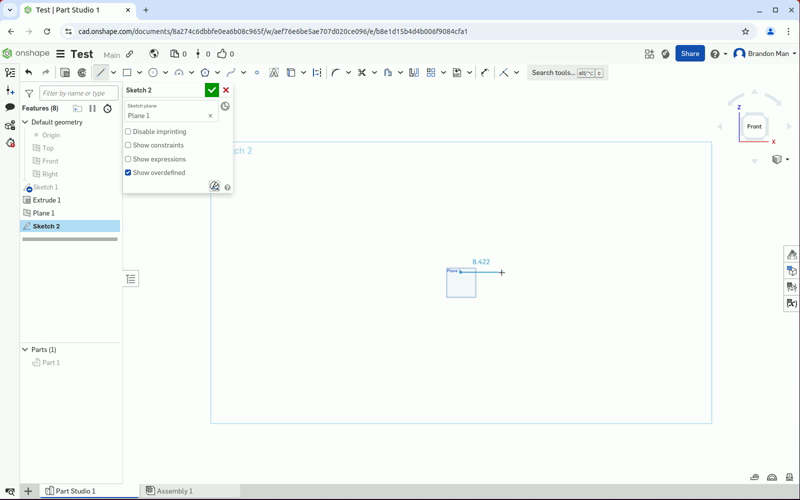
key_up(shift)
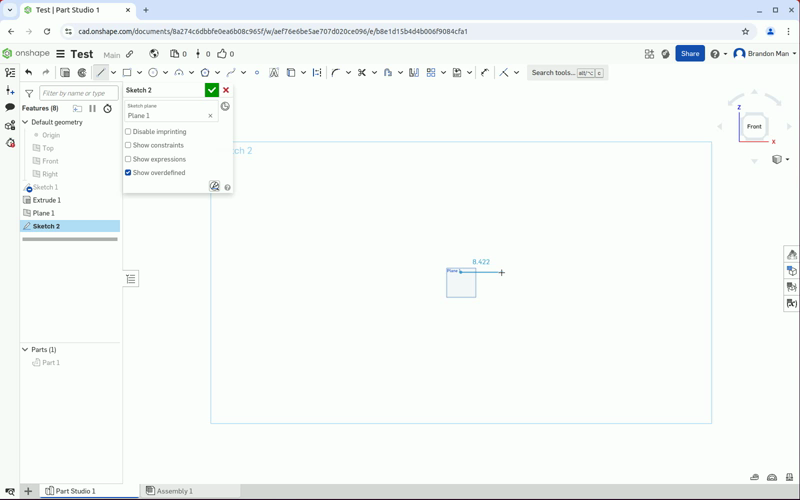
key_down(shift)
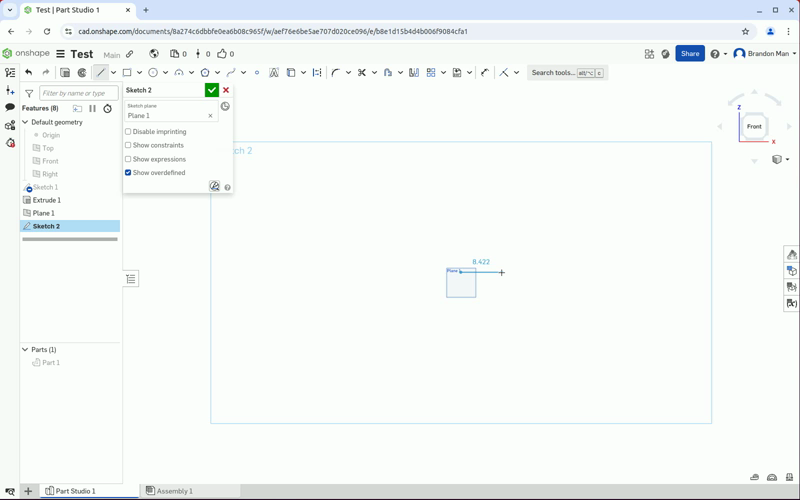
mouse_move(501, 210)
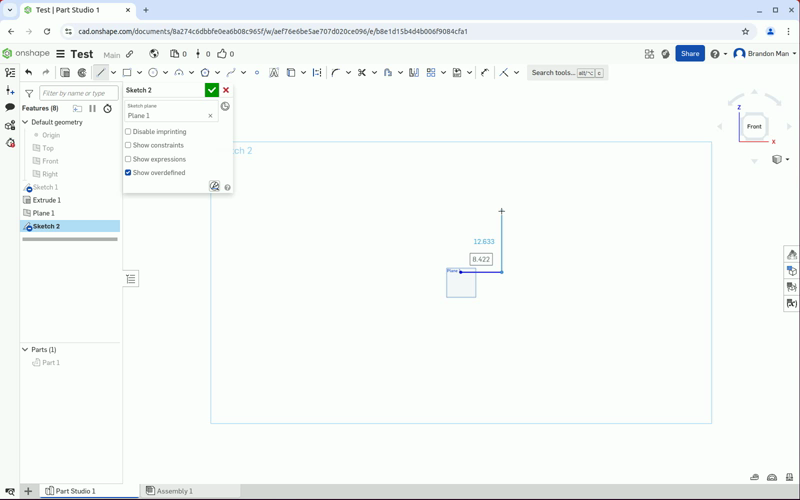
click(501, 210)
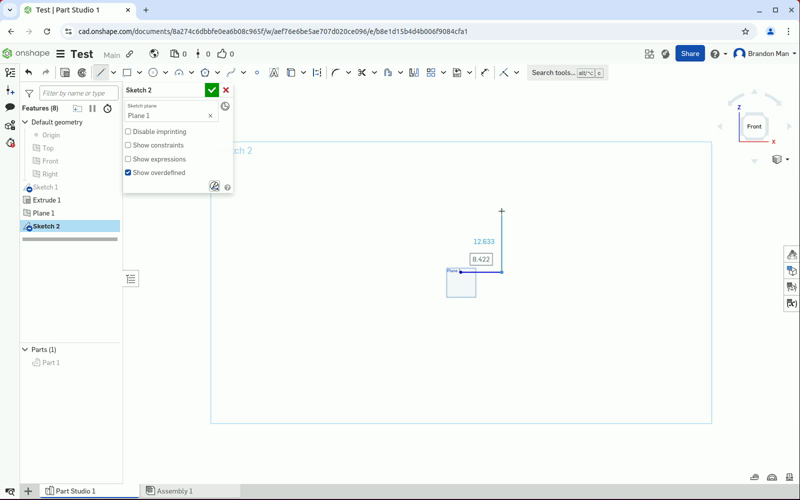
key_up(shift)
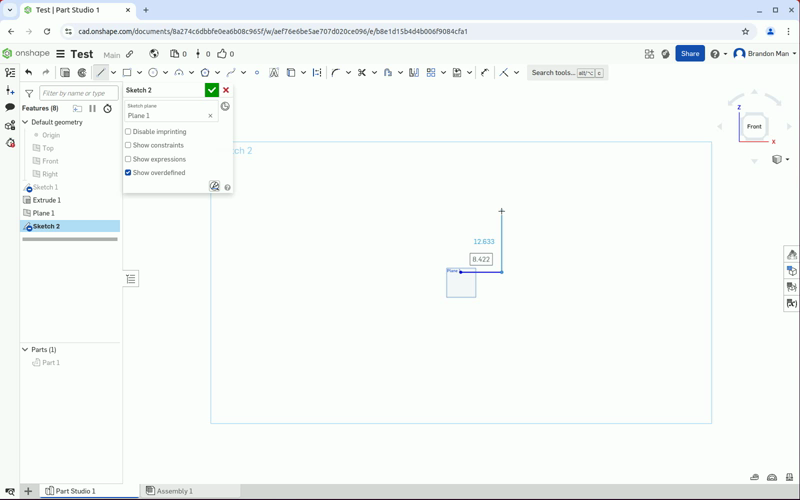
key_down(shift)
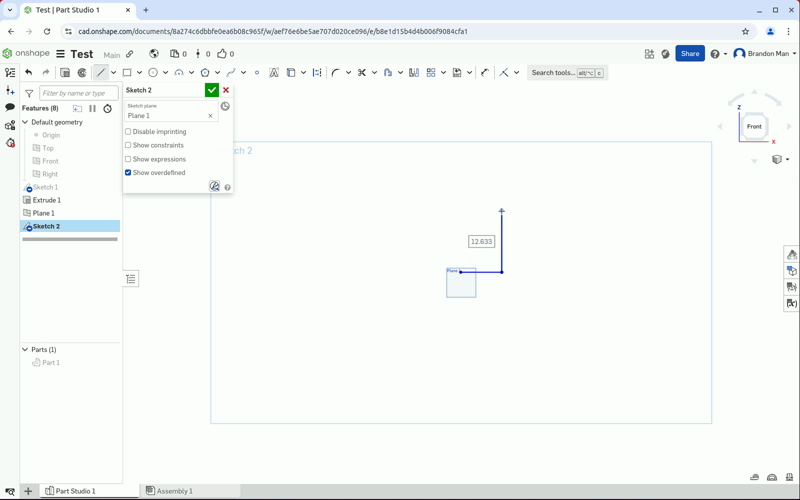
mouse_move(531, 210)
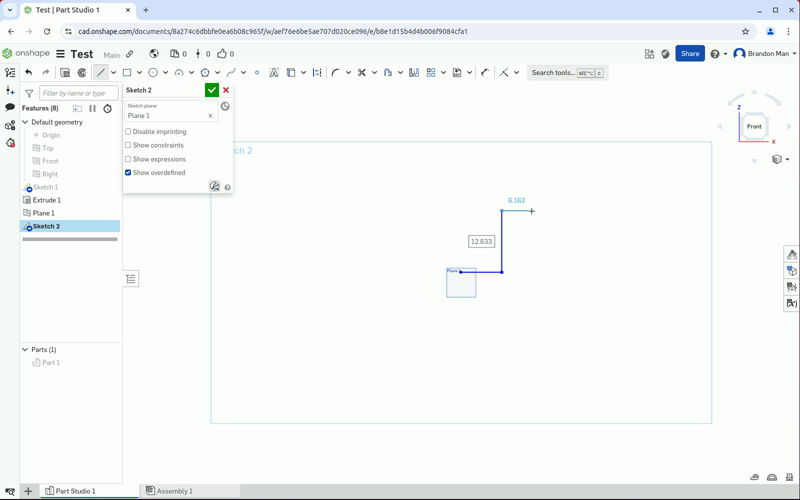
mouse_move(460, 210)
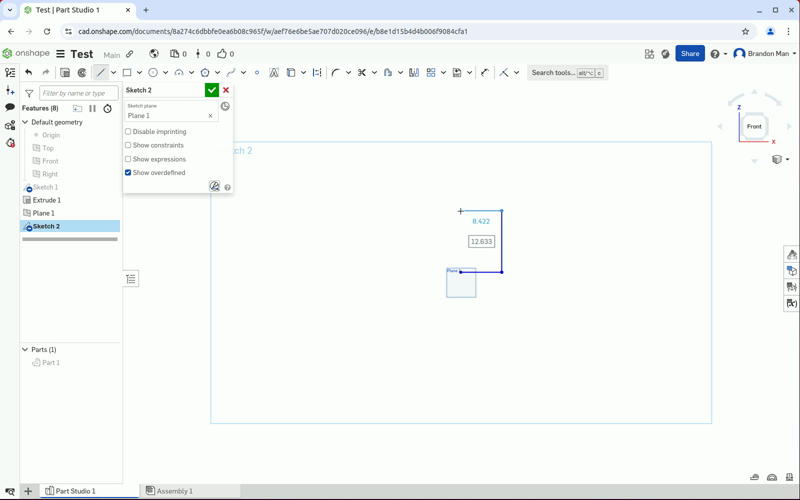
click(460, 210)
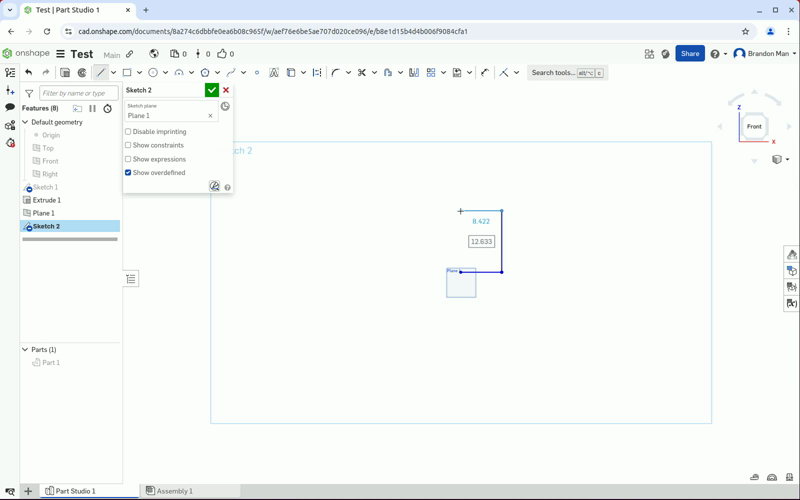
key_up(shift)
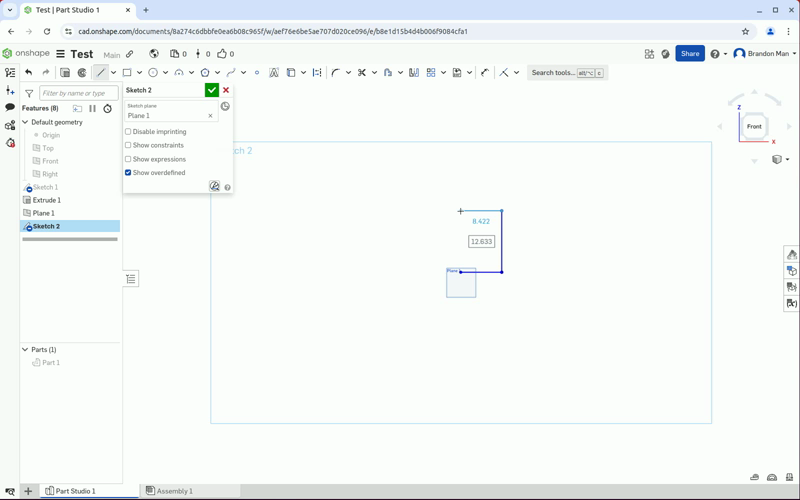
key_down(shift)
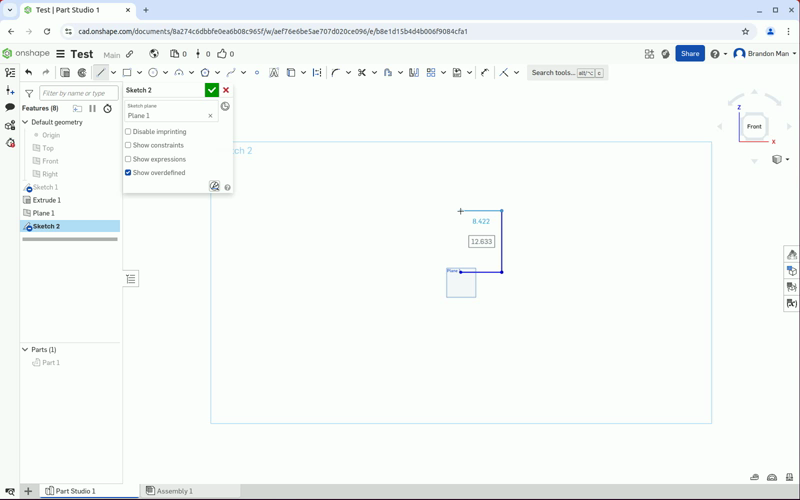
mouse_move(460, 272)
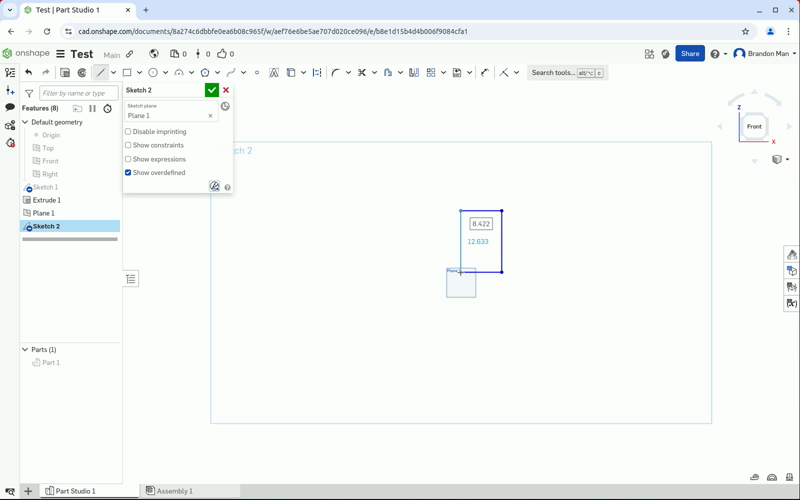
key_up(shift)
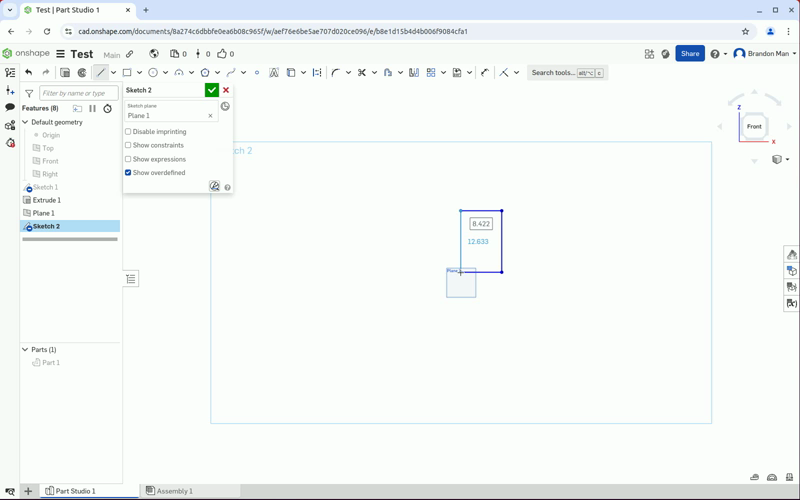
click(460, 272)
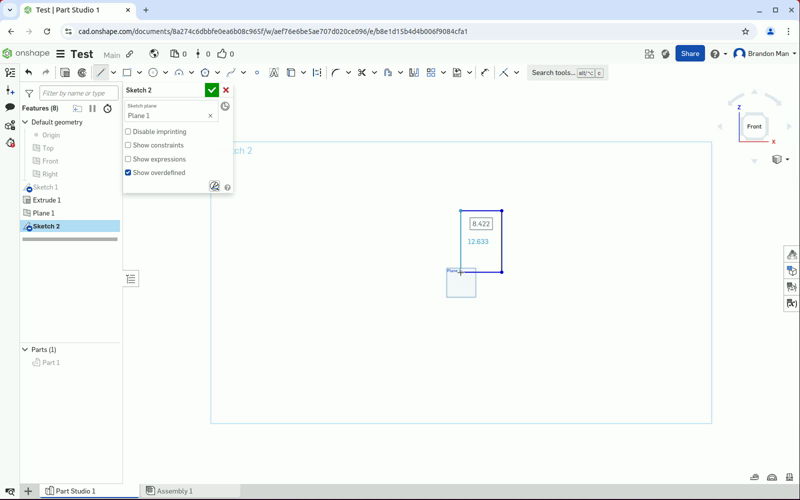
key(esc)
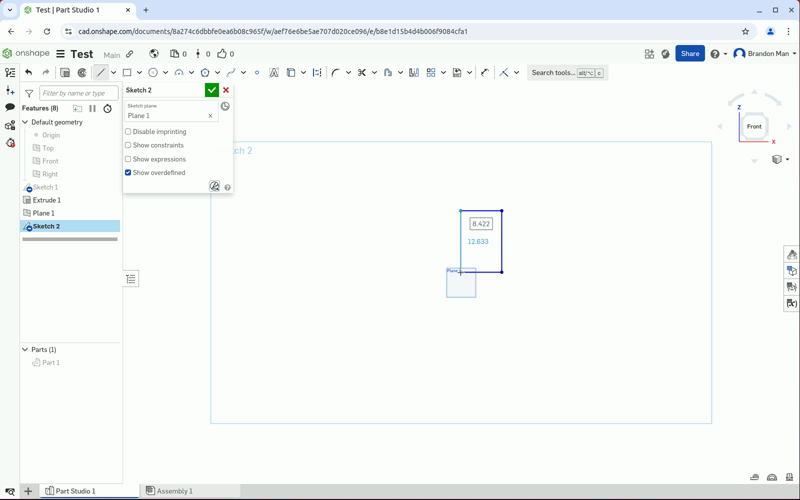
mouse_move(464, 224)
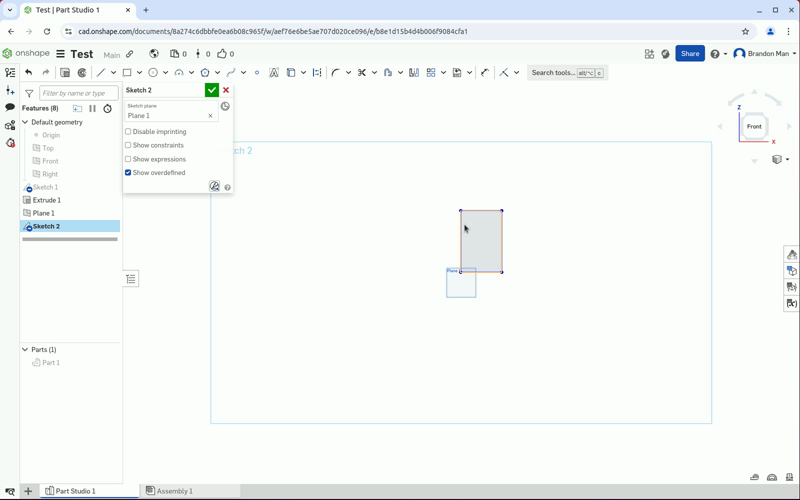
click(464, 224)
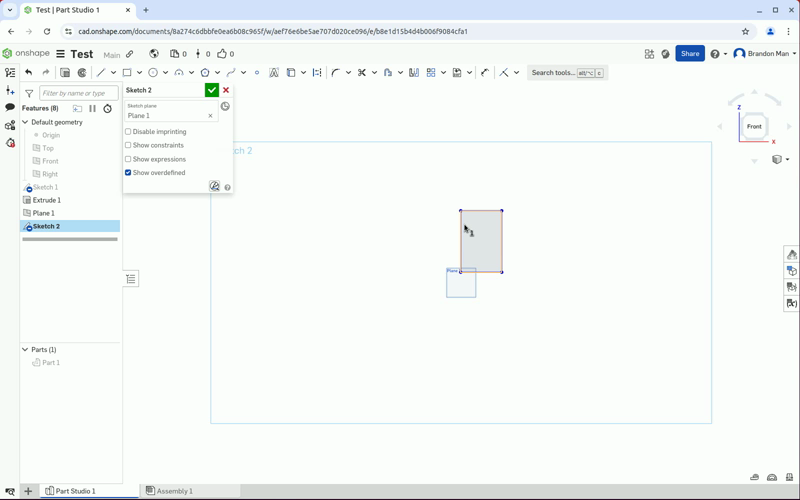
mouse_move(73, 352)
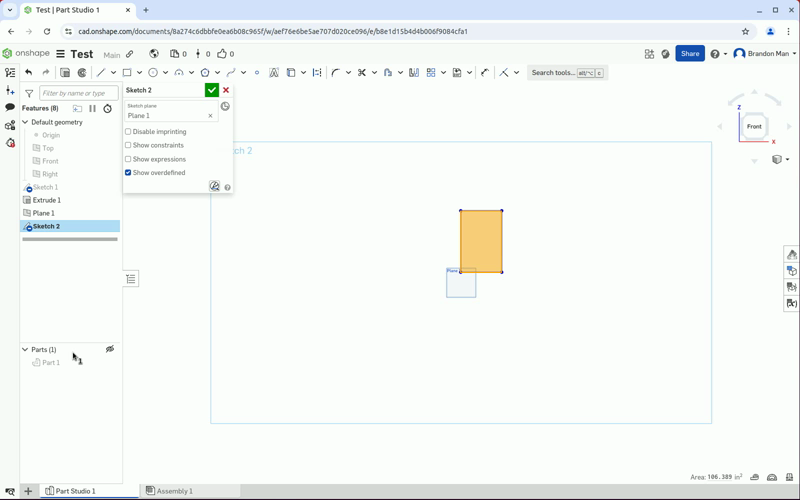
key(shift+y)
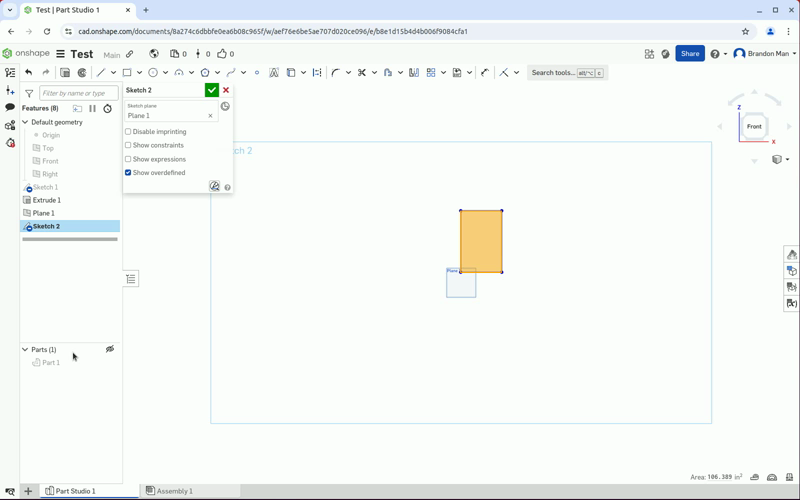
key(shift+e)
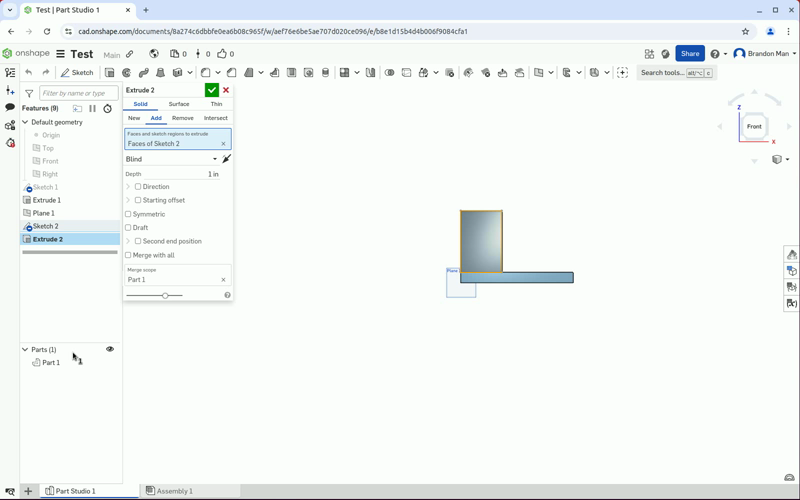
mouse_move(143, 106)
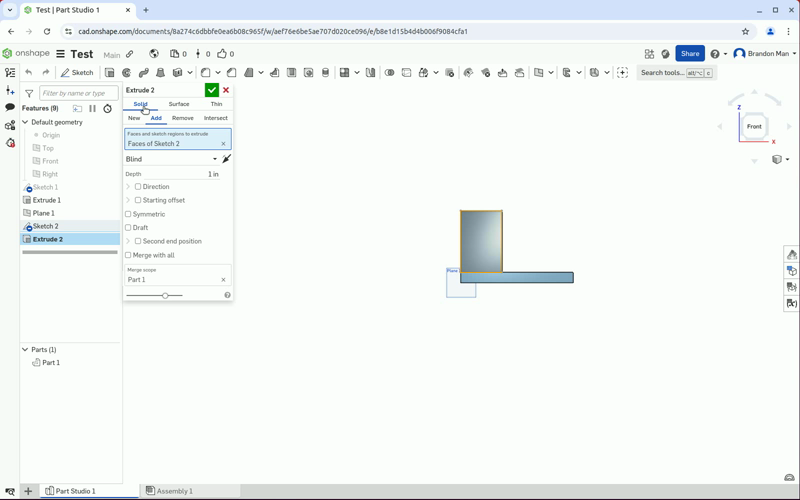
click(143, 106)
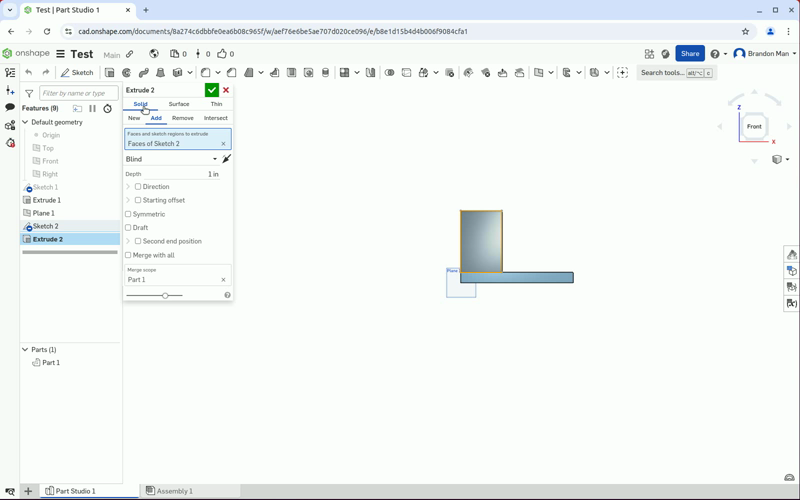
mouse_move(186, 120)
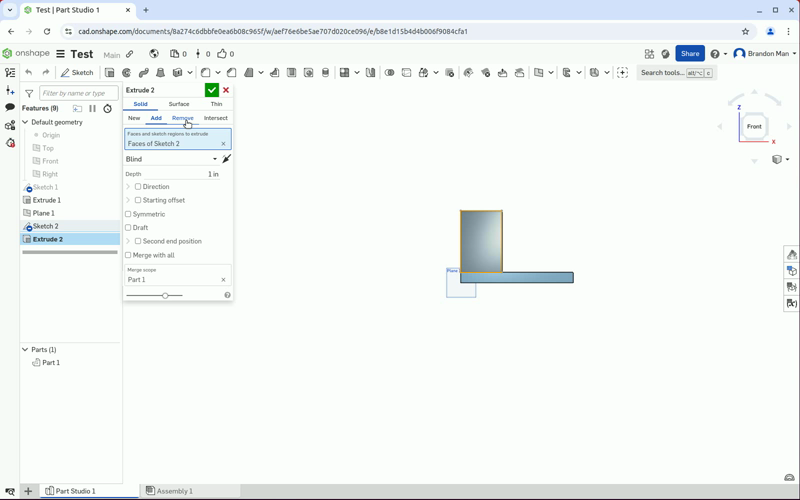
click(186, 120)
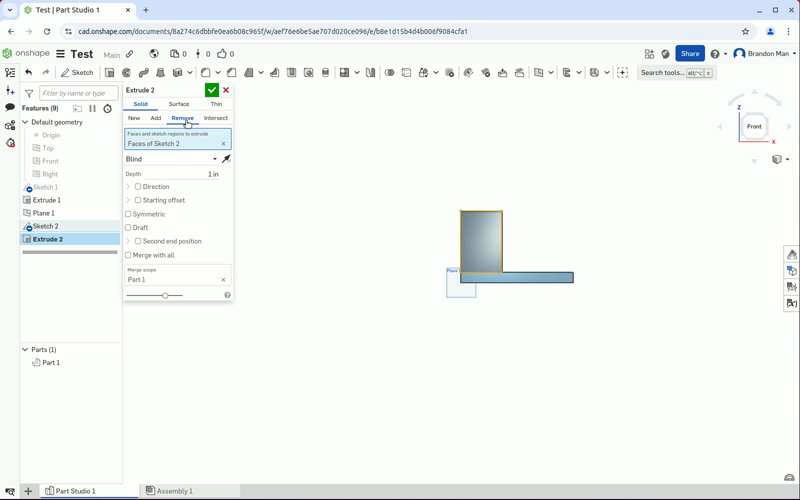
key(tab, 4)
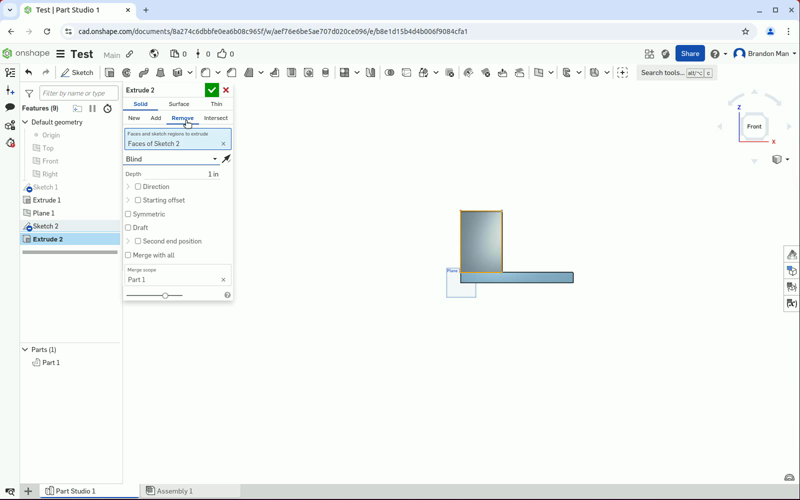
text(8.425)
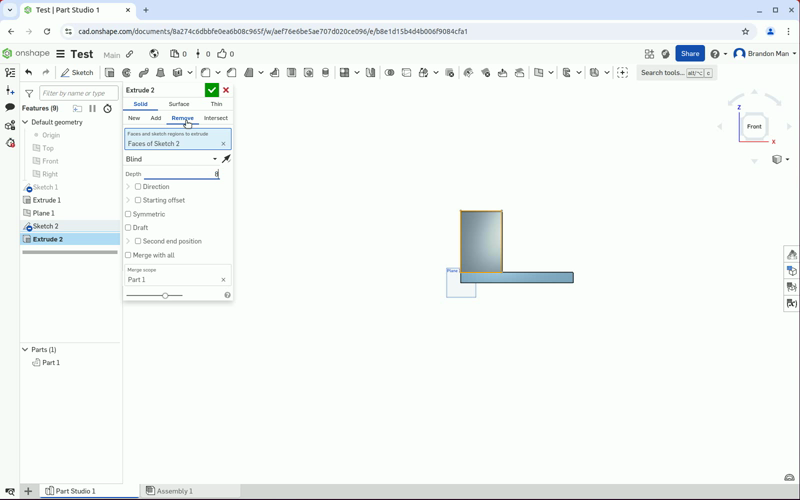
key(tab, 6)
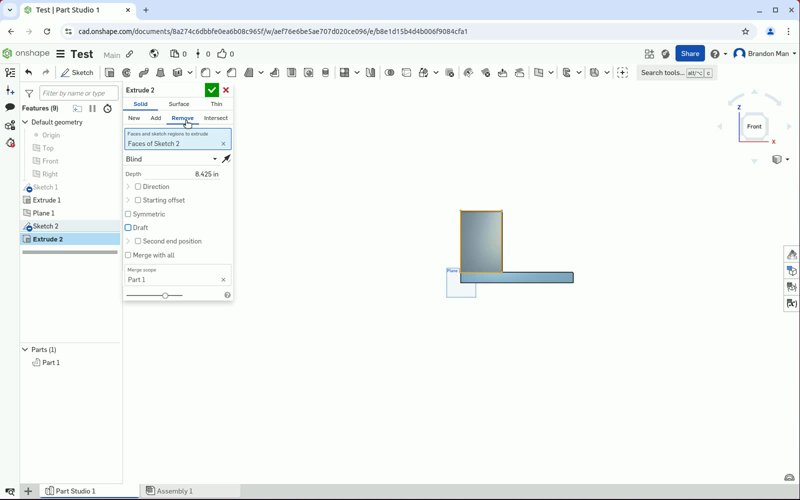
key(space)
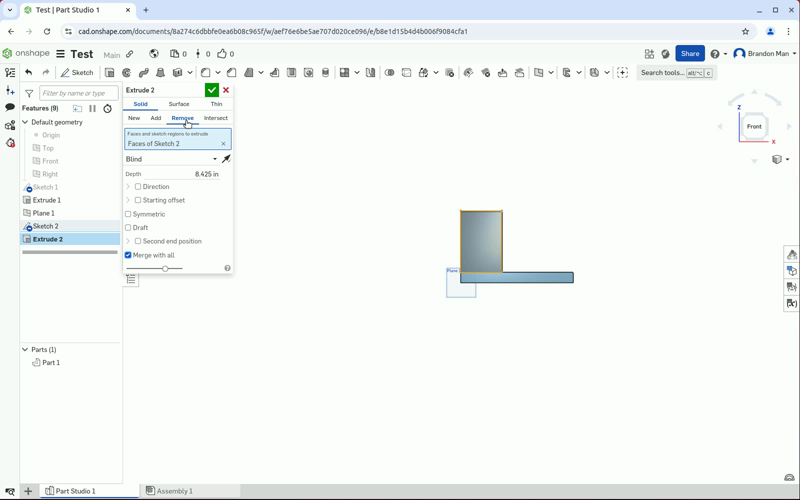
key(enter)
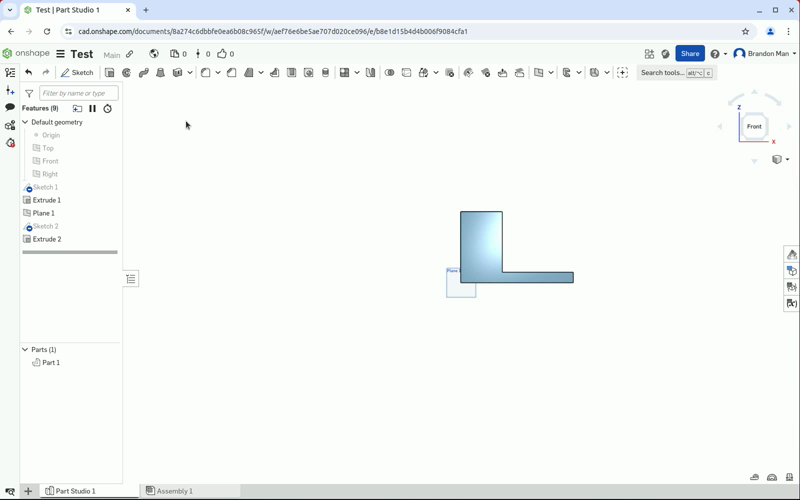
key(shift+h)
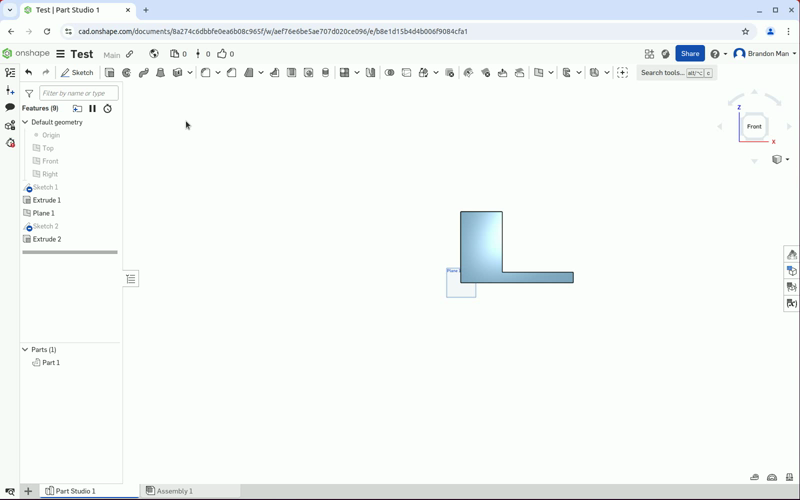
key(shift+h)
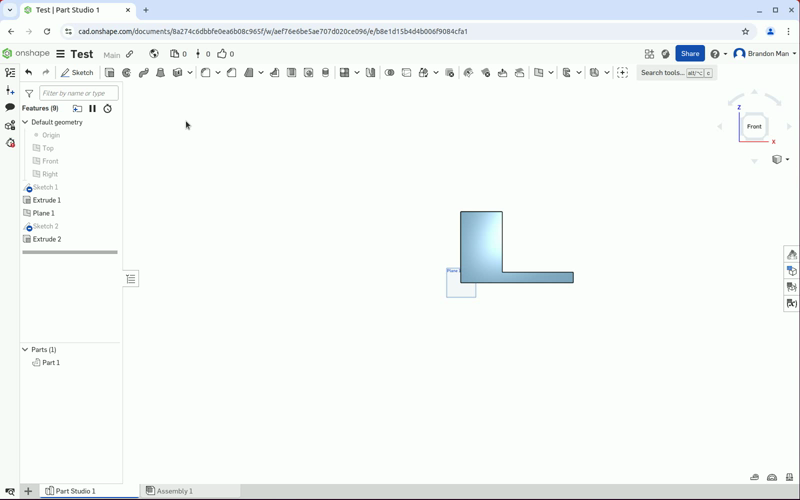
key(shift+7)
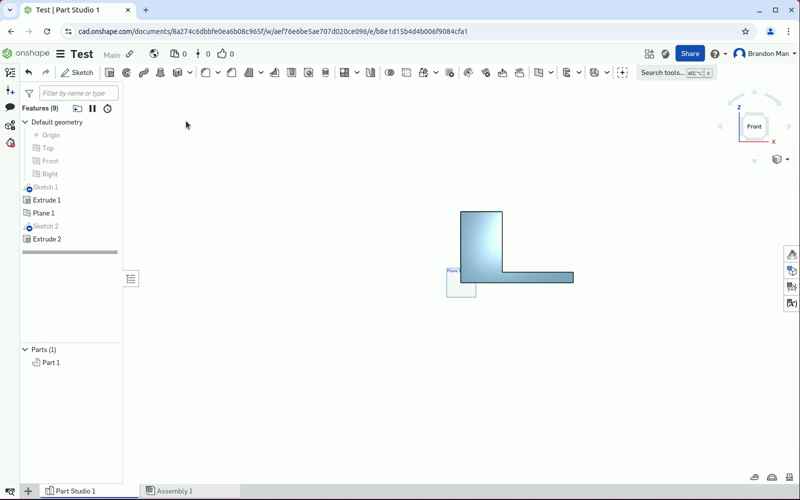
key(left, 2)
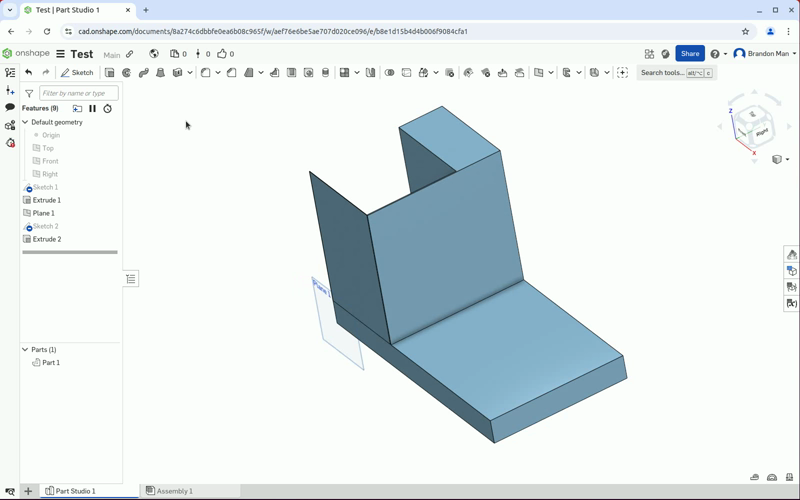
key(down, 2)
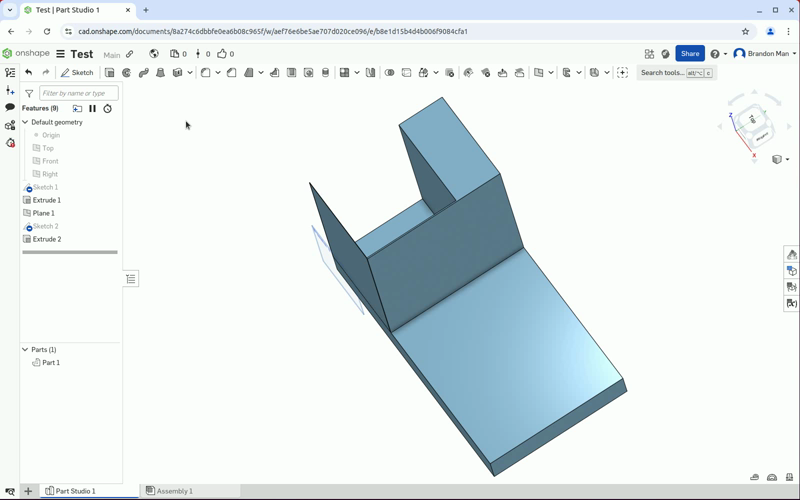
key(up, 2)
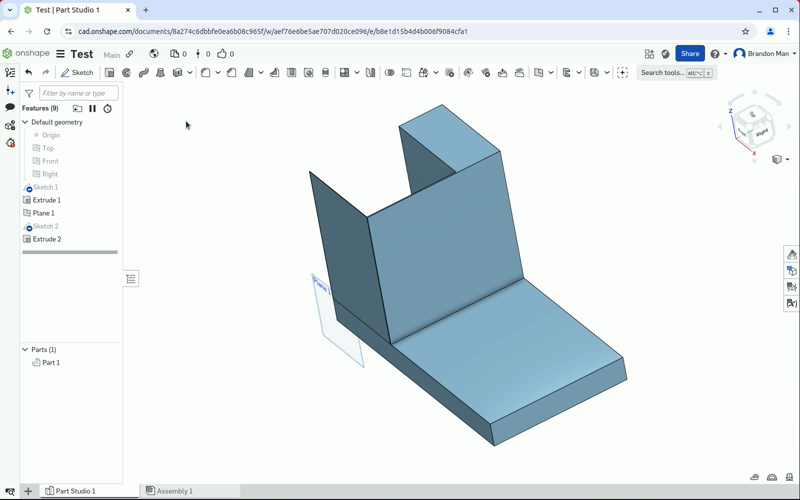
key(right, 2)
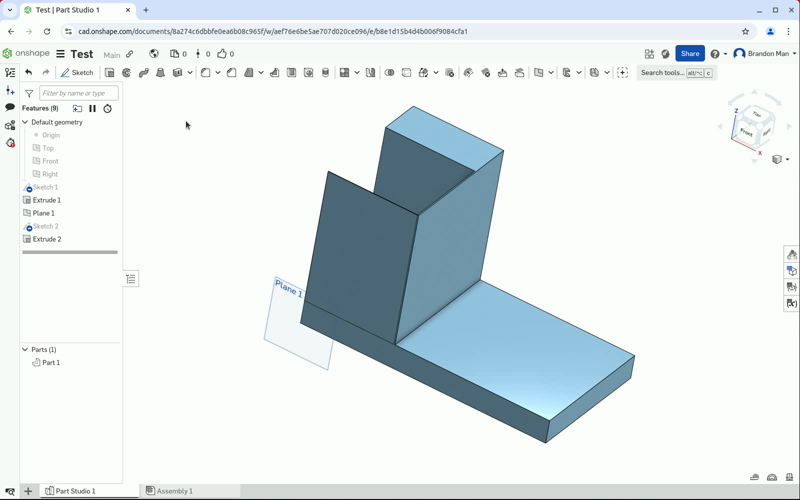
mouse_move(73, 189)
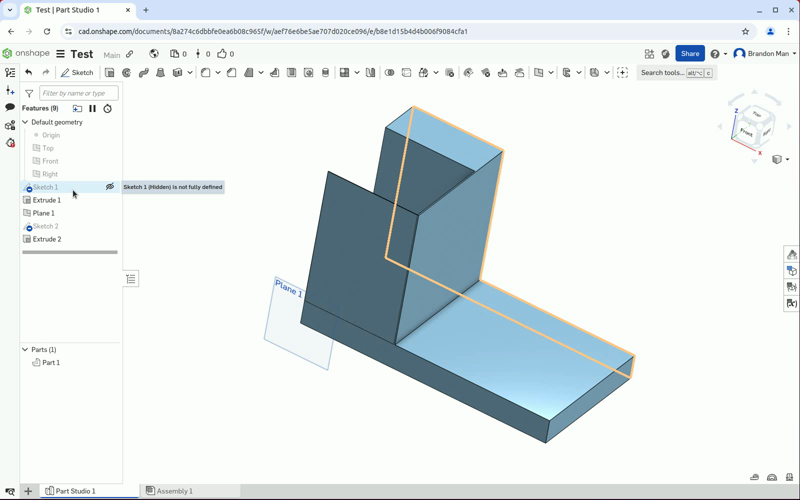
click(73, 189)